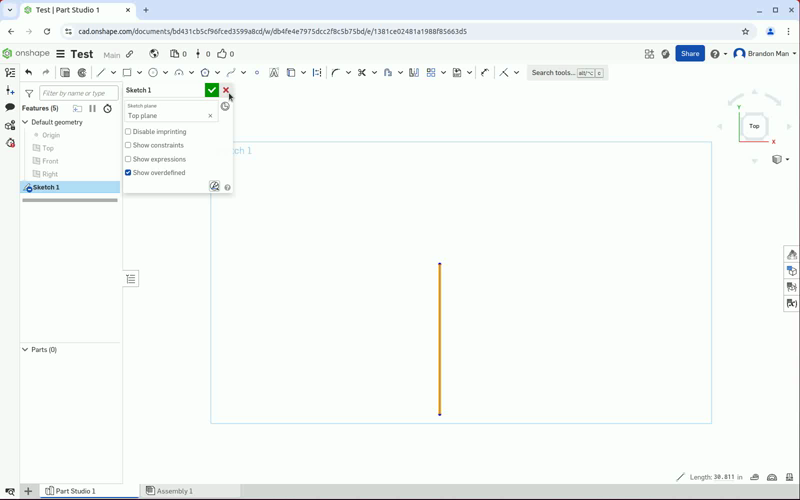
key(shift+h)
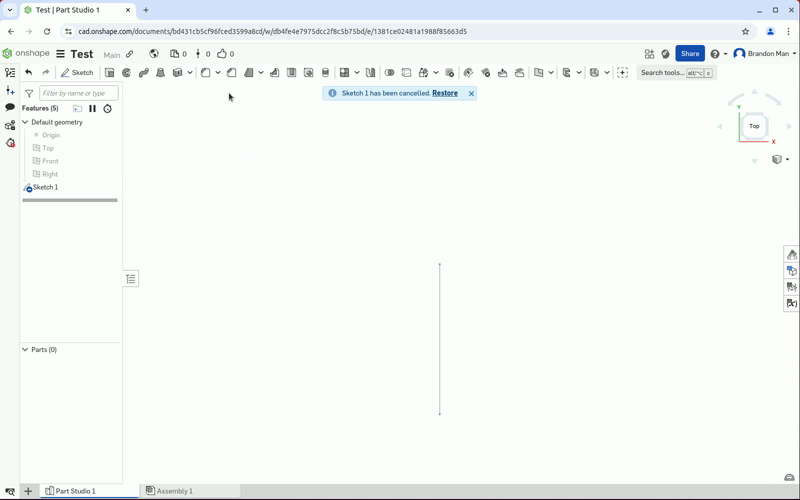
key(shift+s)
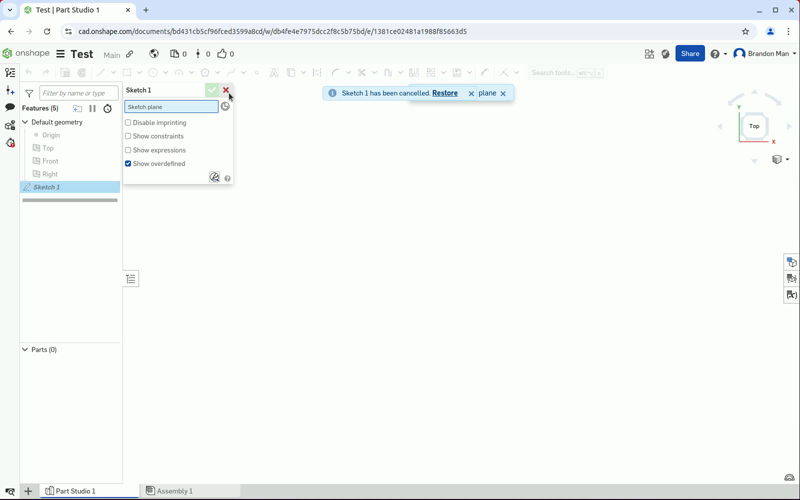
mouse_move(73, 150)
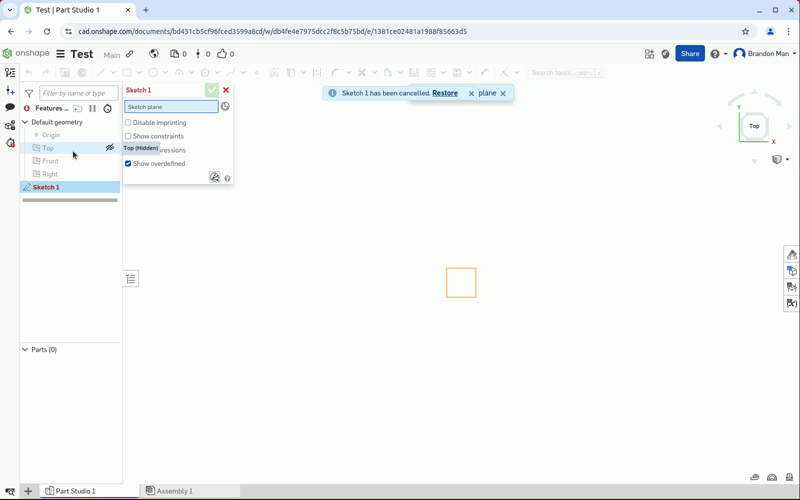
click(73, 150)
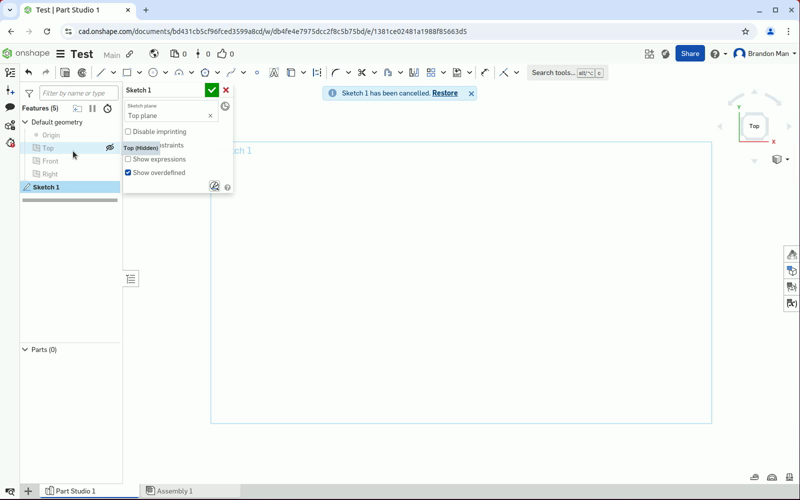
mouse_move(73, 352)
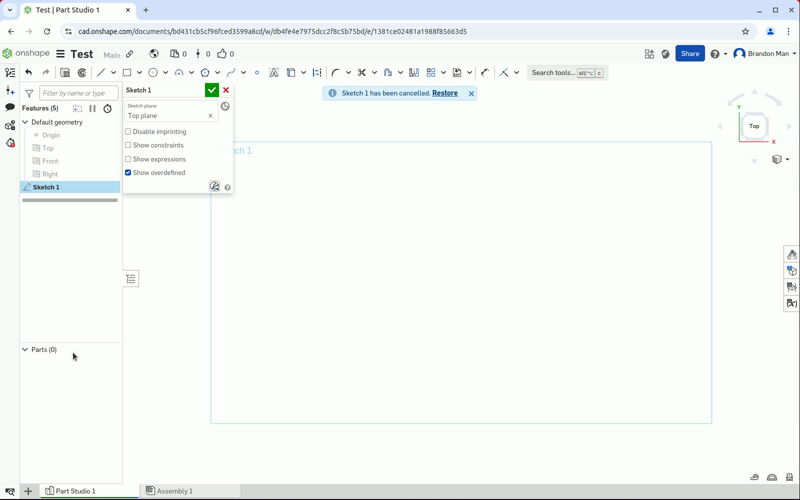
key(y)
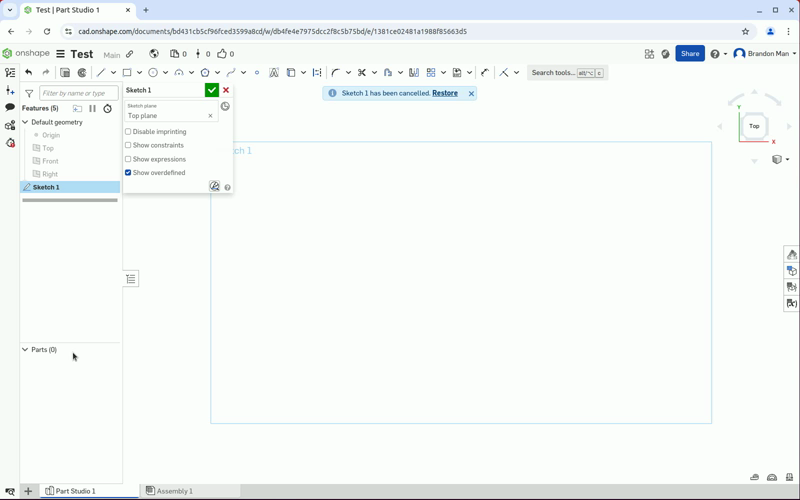
key(l)
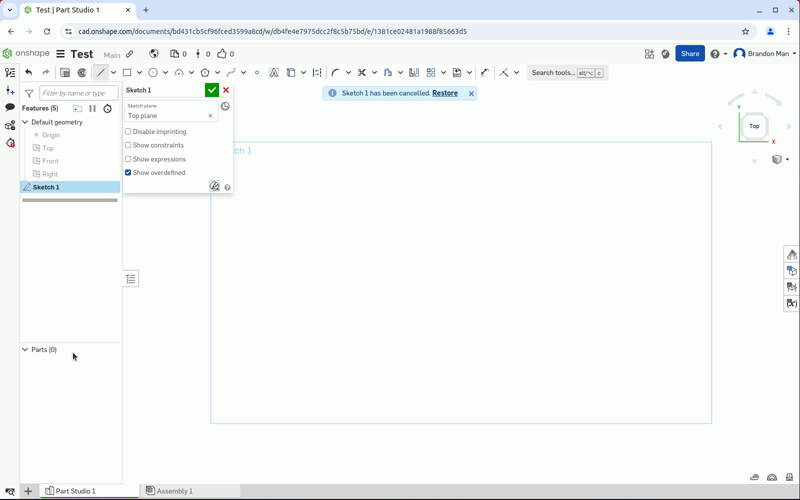
key_down(shift)
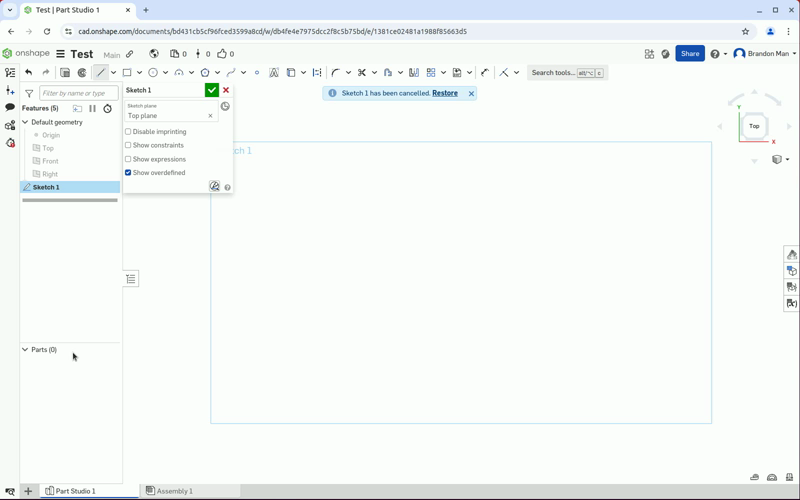
mouse_move(460, 282)
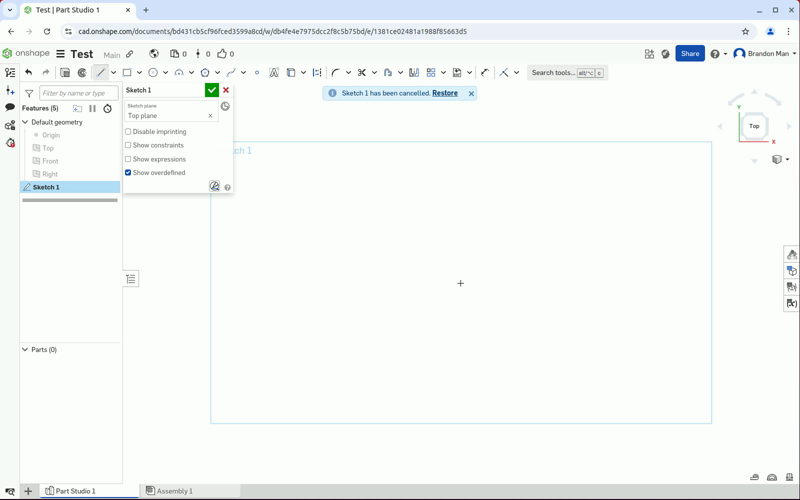
click(460, 282)
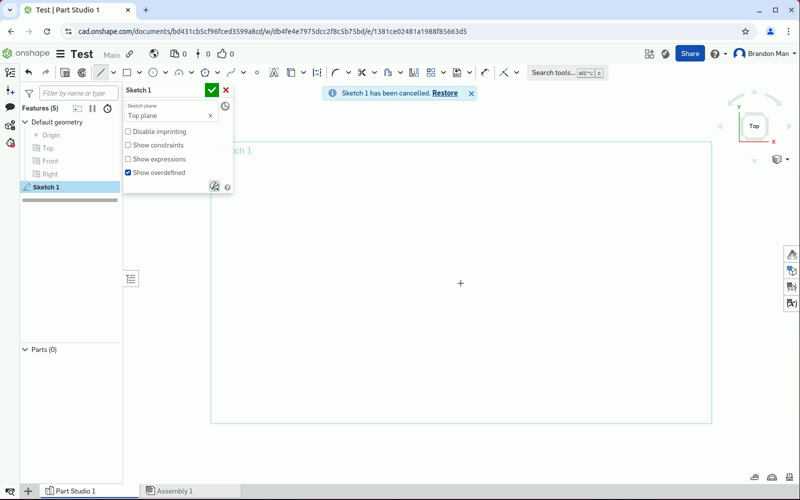
key_up(shift)
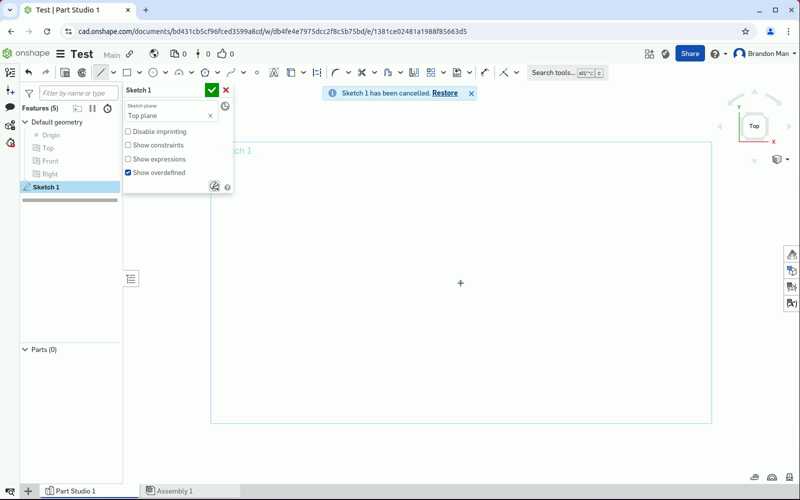
key_down(shift)
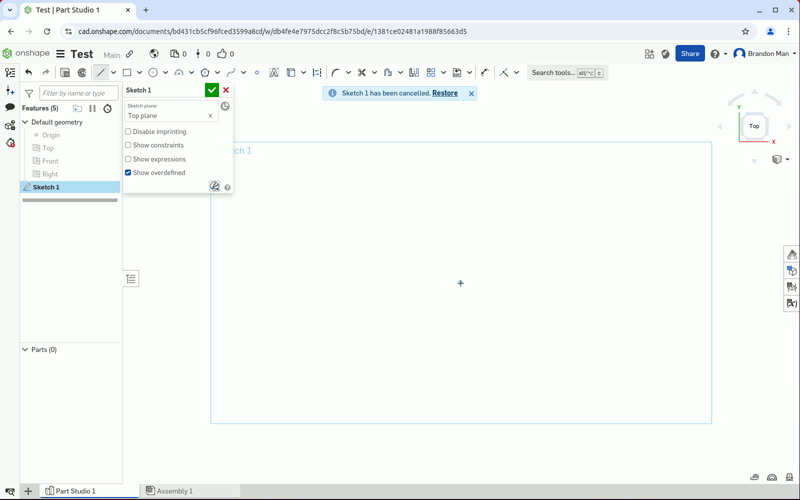
mouse_move(569, 282)
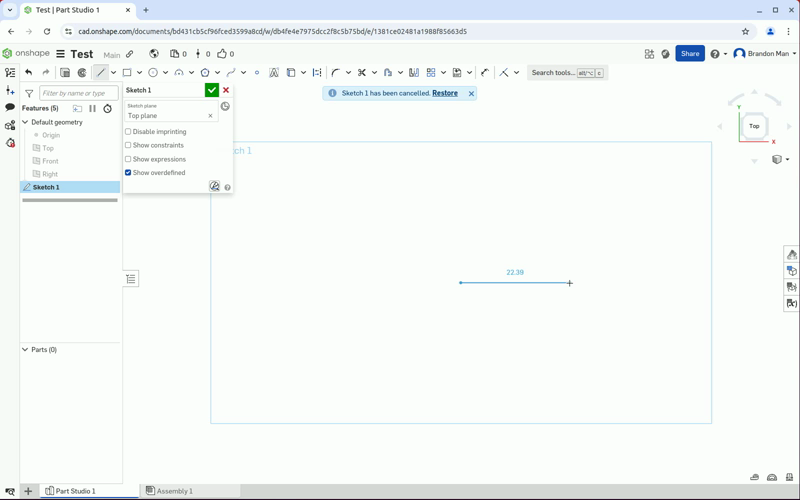
click(569, 282)
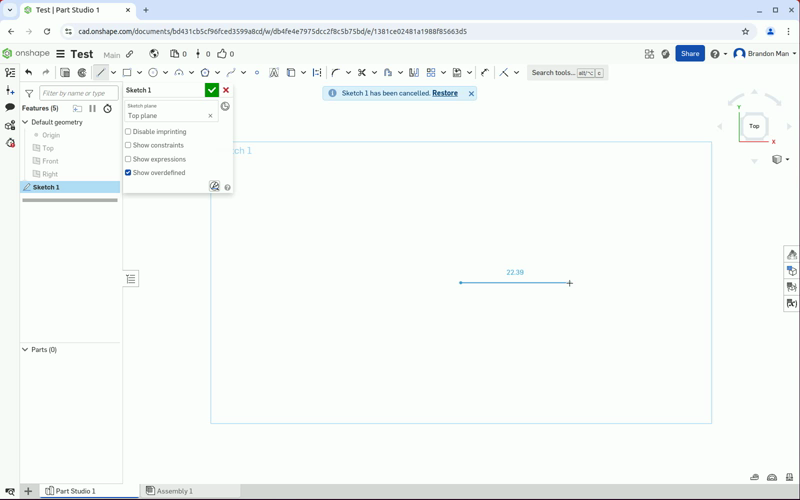
key_up(shift)
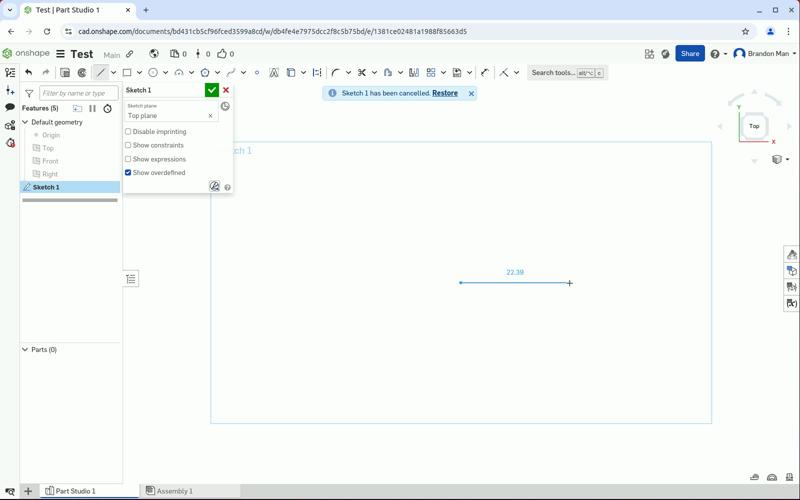
key_down(shift)
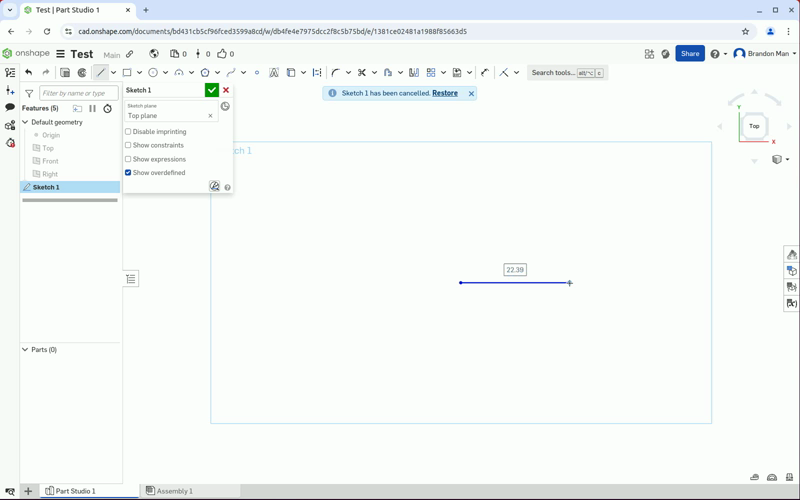
mouse_move(589, 282)
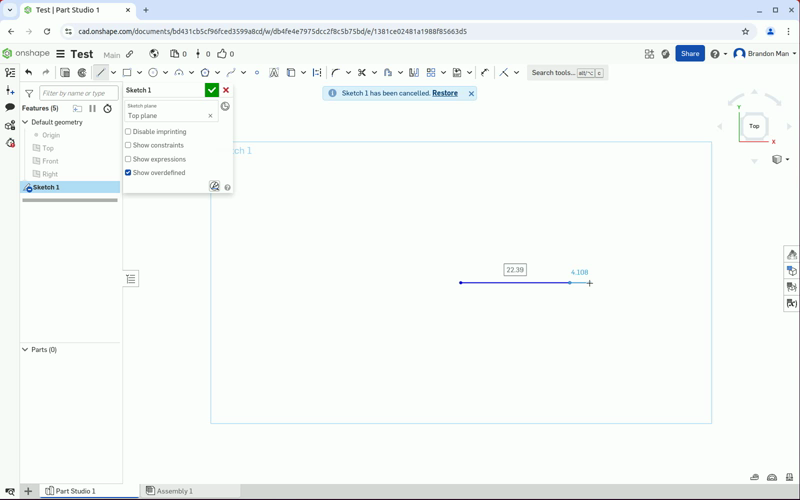
mouse_move(569, 255)
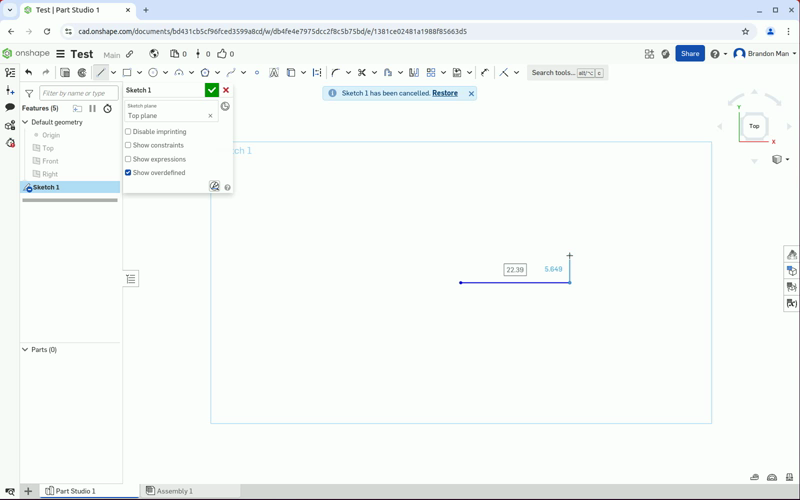
click(569, 255)
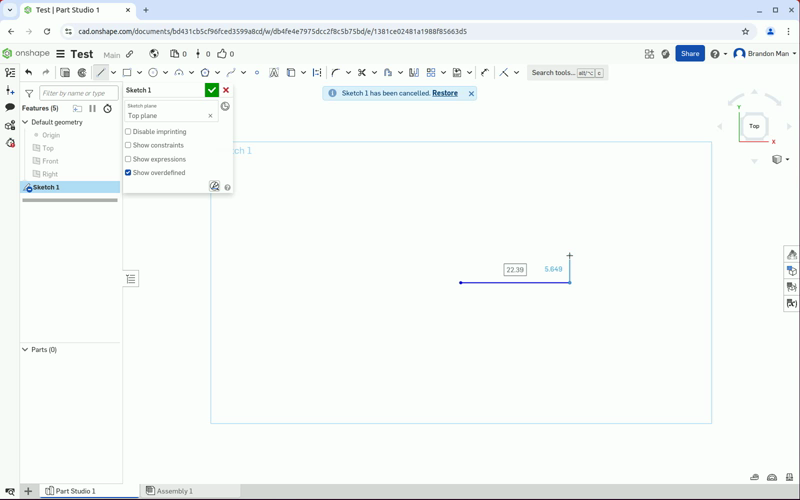
key_up(shift)
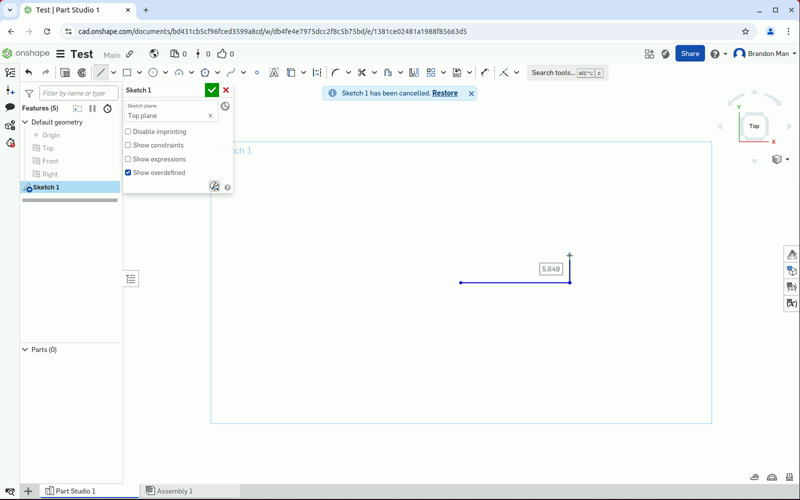
key_down(shift)
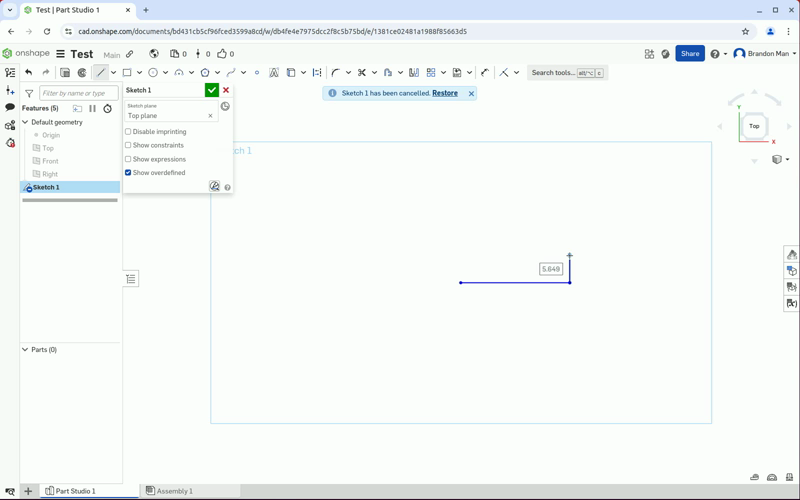
mouse_move(460, 255)
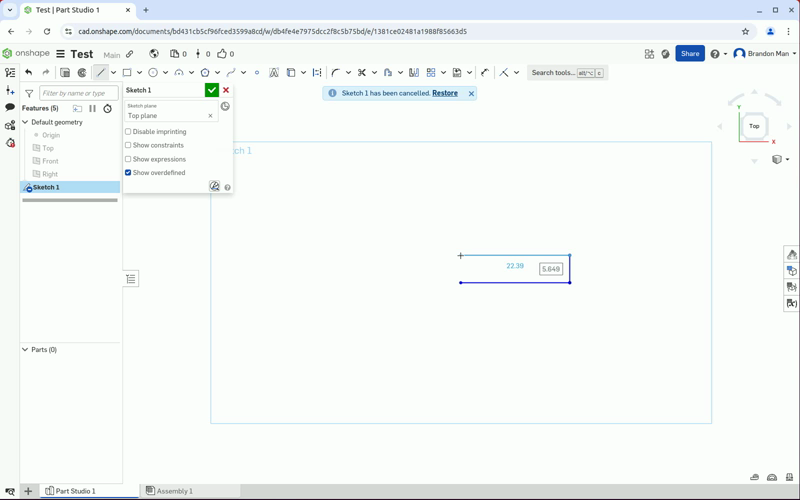
click(460, 255)
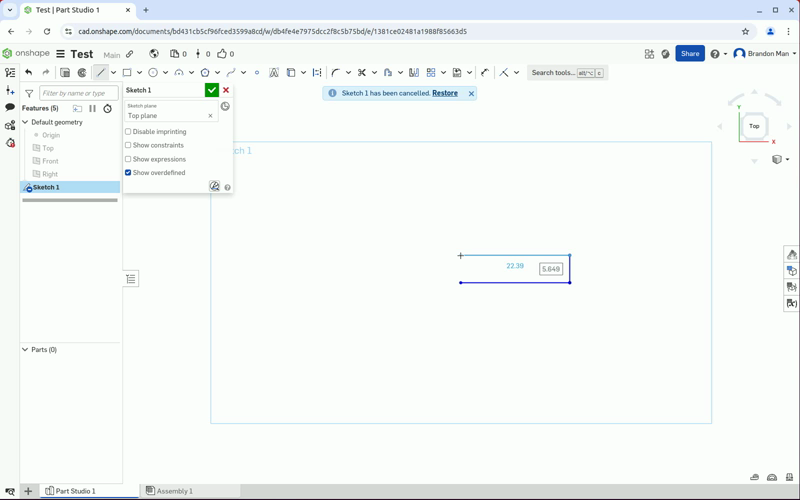
key_up(shift)
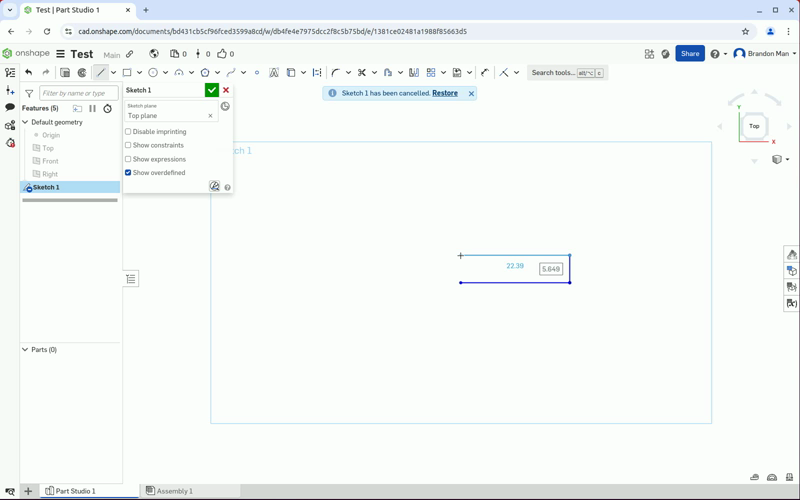
mouse_move(490, 255)
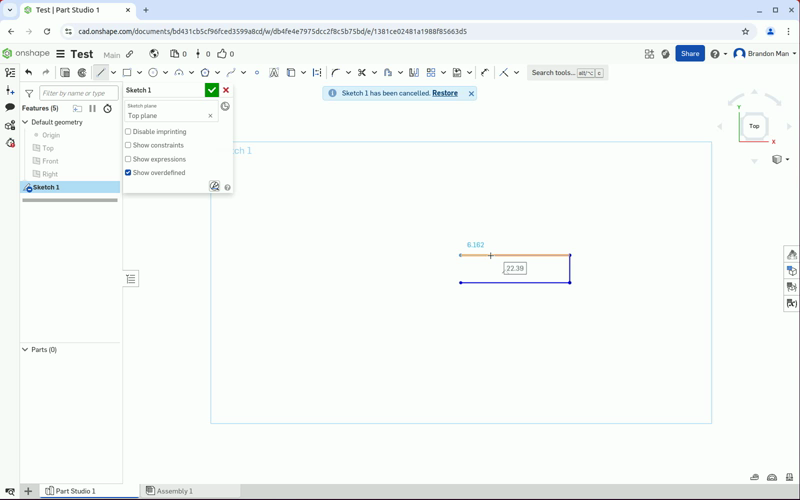
key_down(shift)
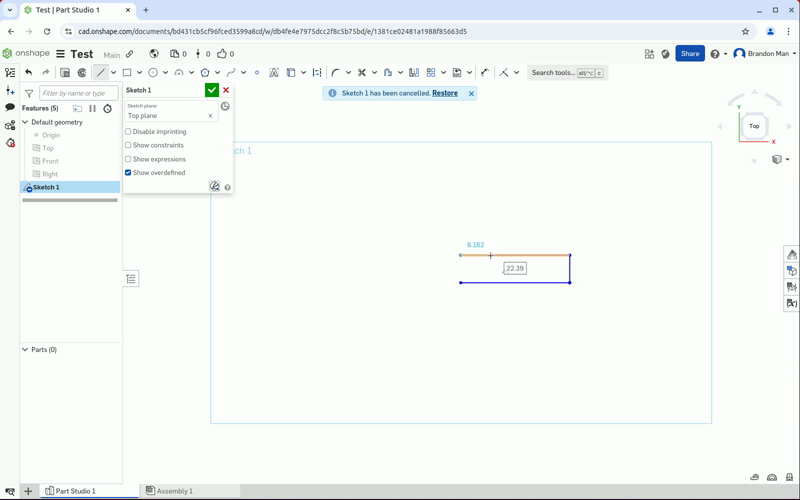
mouse_move(460, 282)
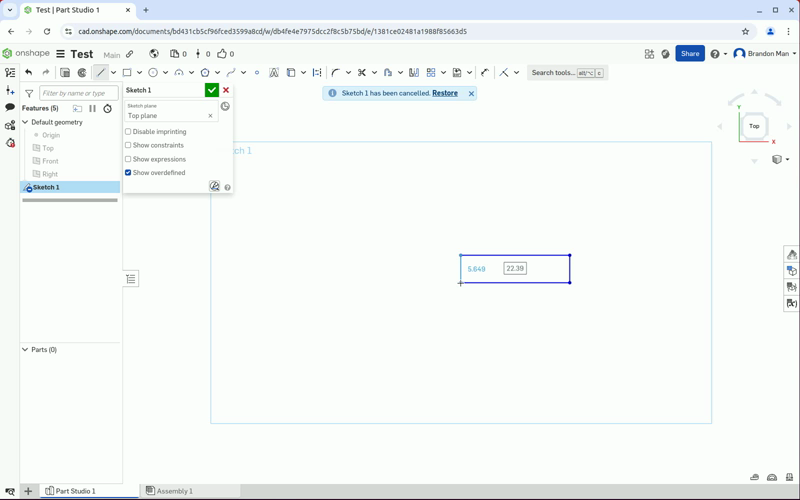
key_up(shift)
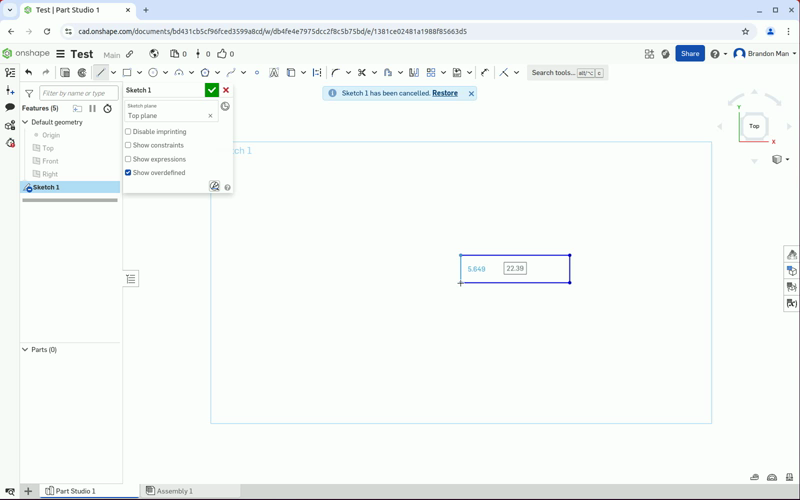
click(460, 282)
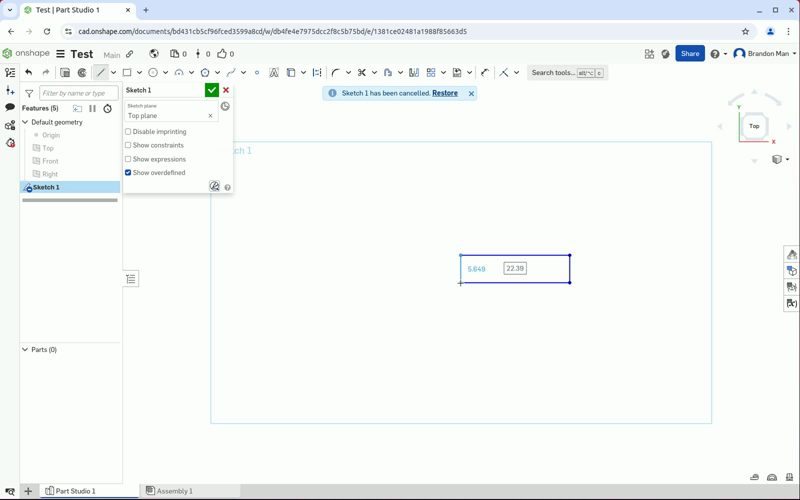
key(esc)
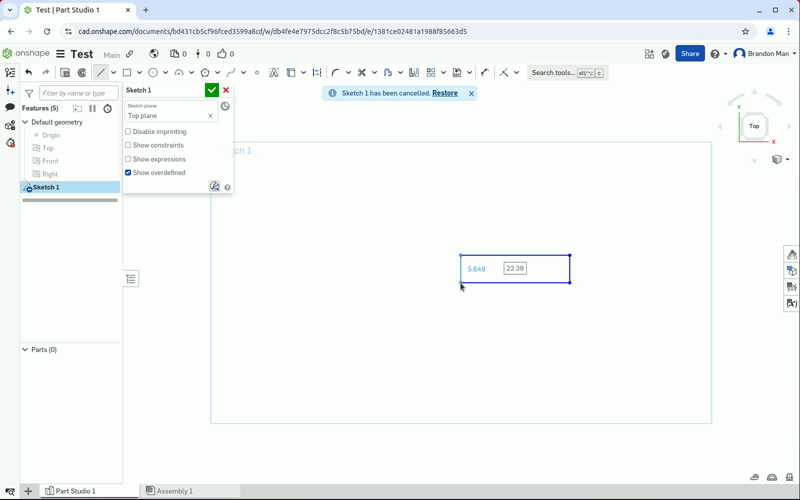
mouse_move(530, 263)
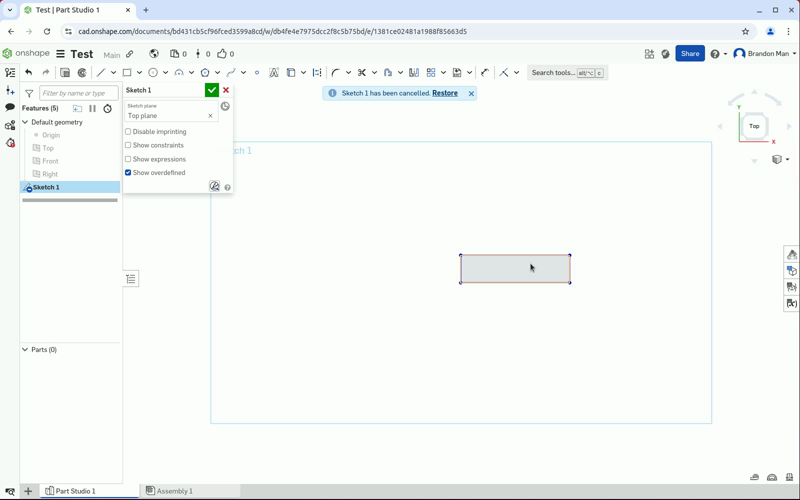
click(530, 263)
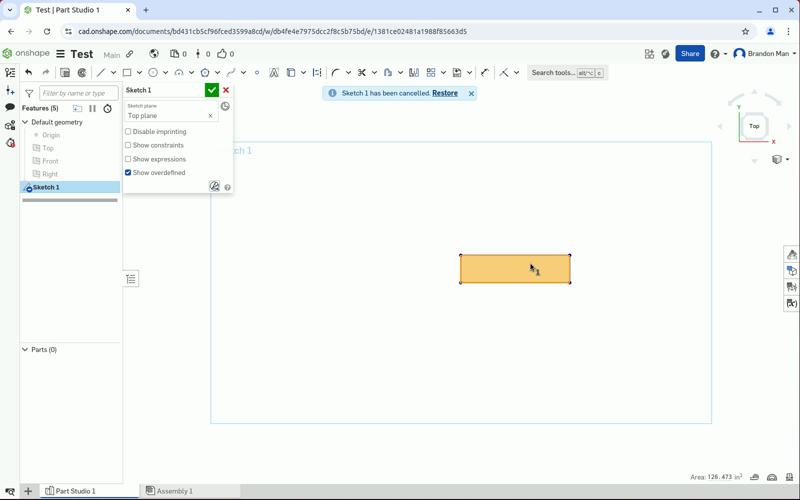
mouse_move(73, 352)
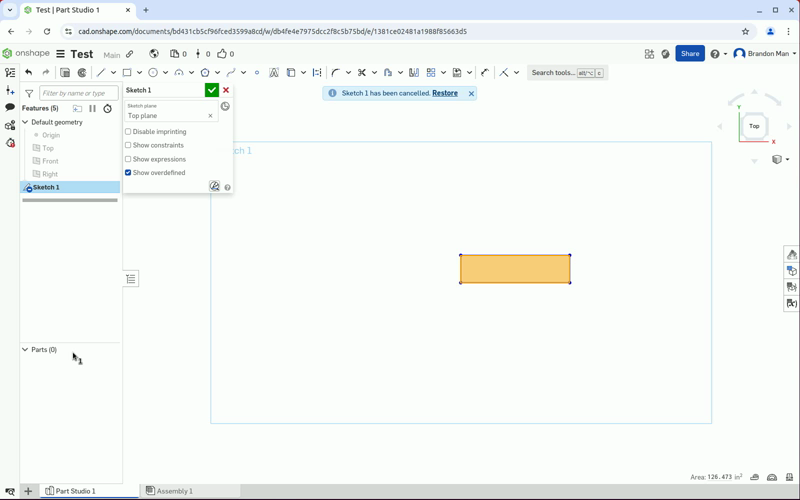
key(shift+y)
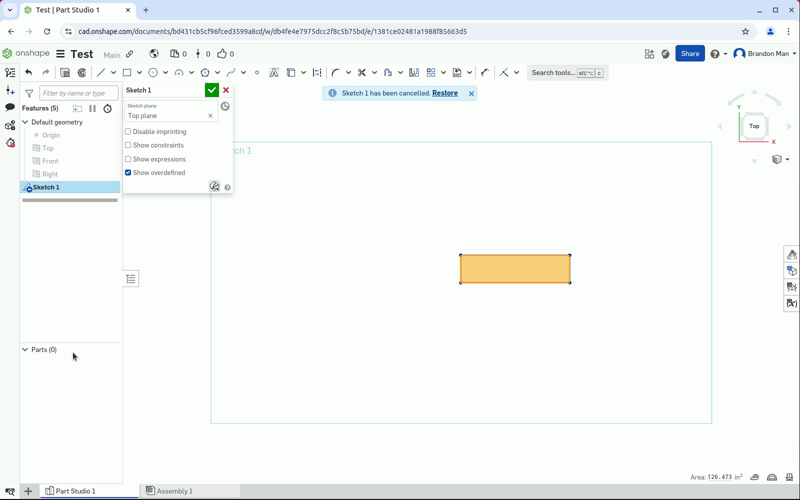
key(shift+e)
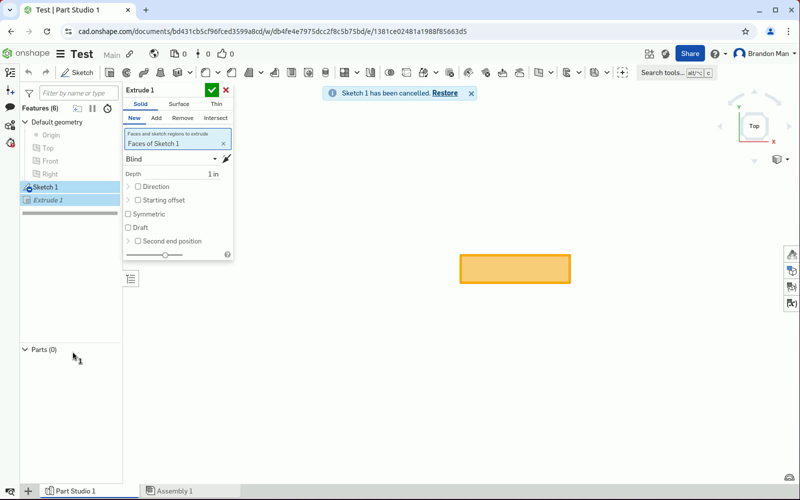
mouse_move(143, 106)
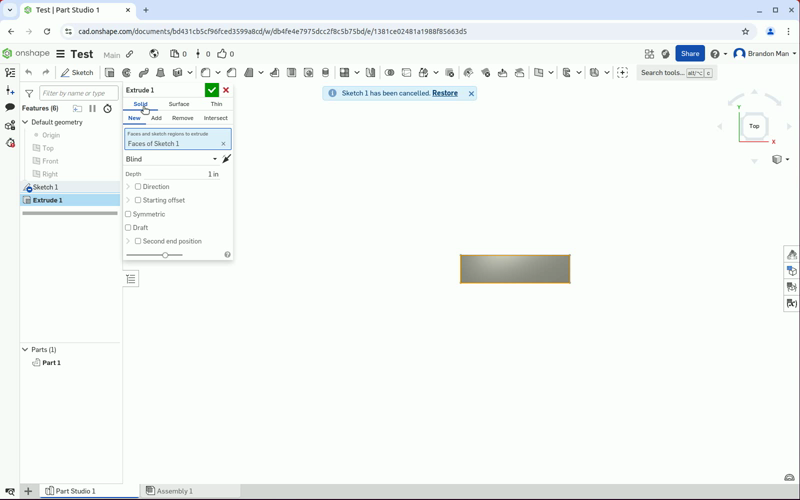
click(143, 106)
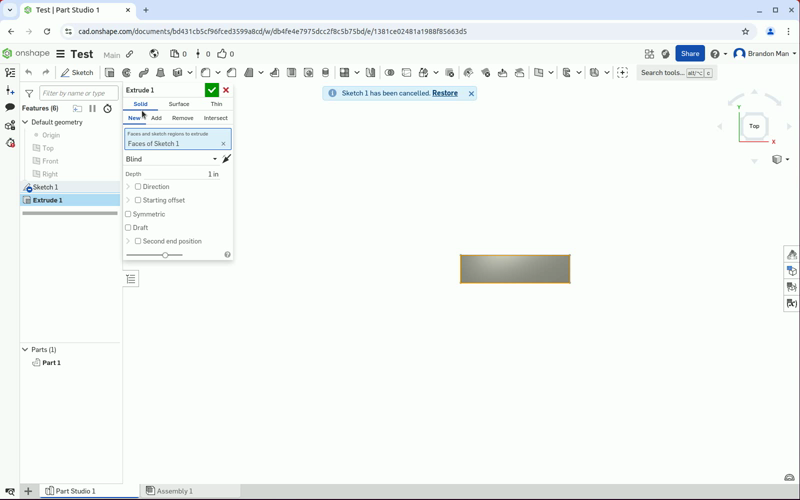
mouse_move(137, 120)
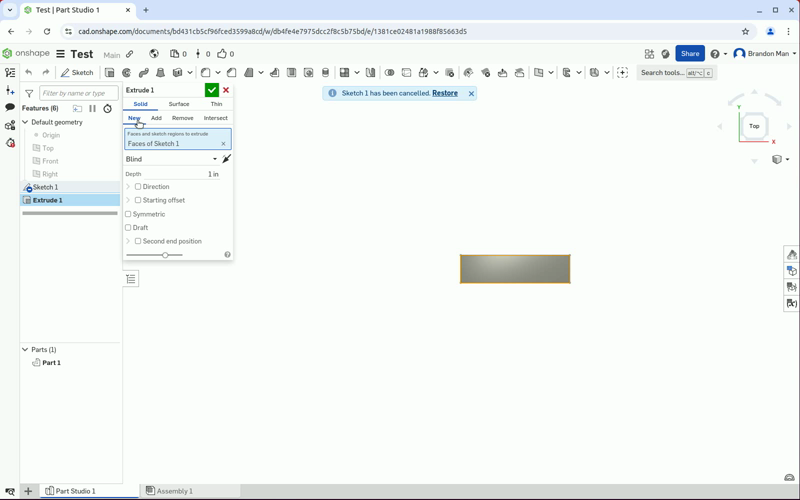
click(137, 120)
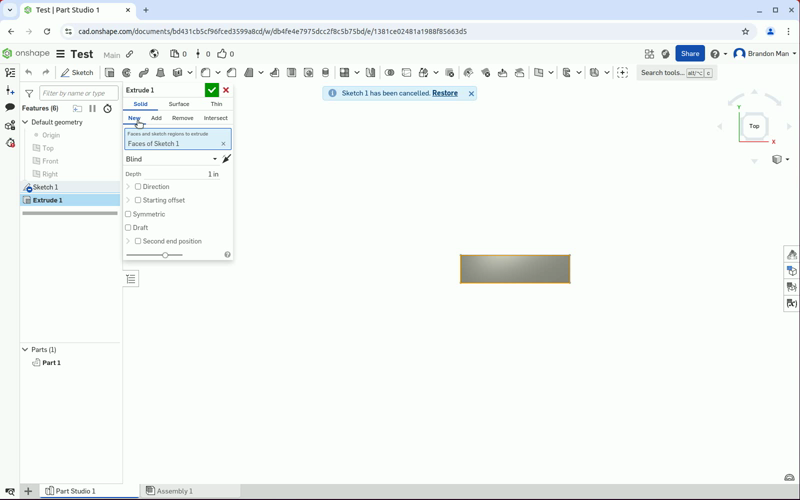
key(tab, 4)
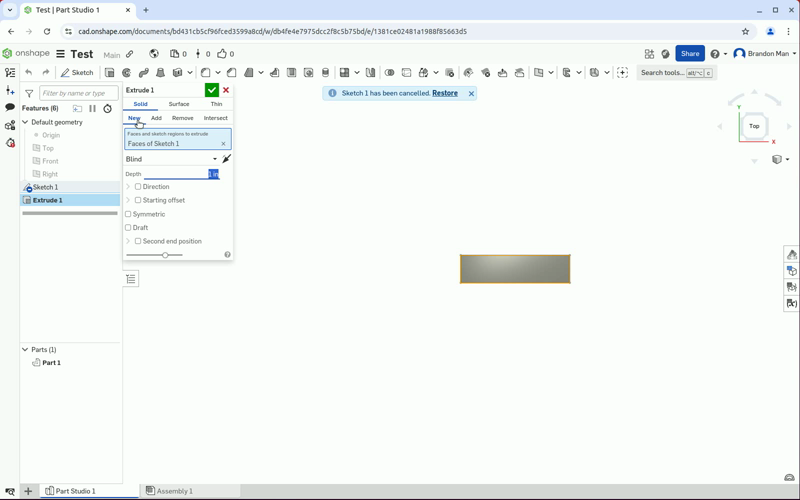
text(1.926)
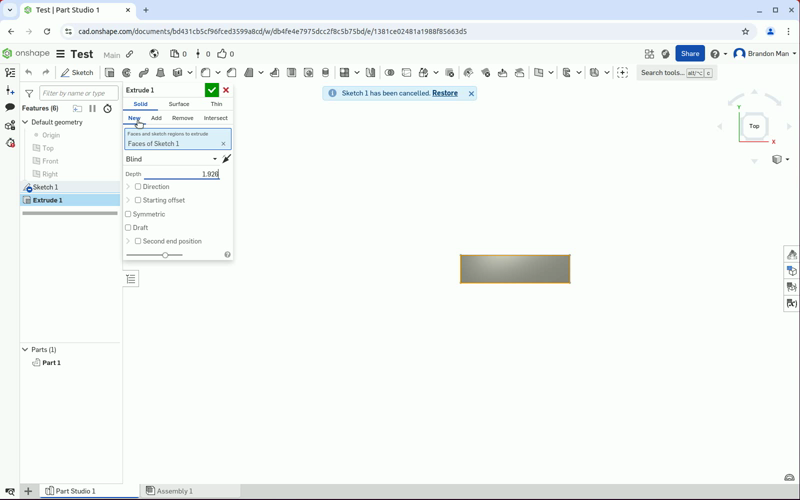
key(enter)
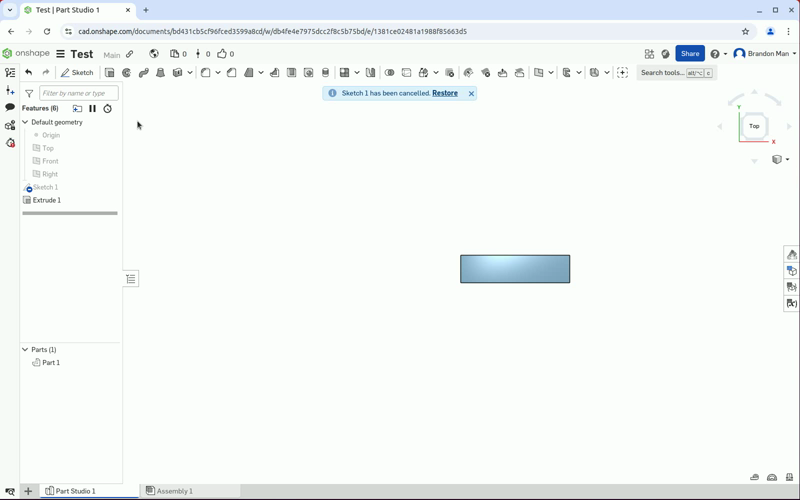
key(shift+h)
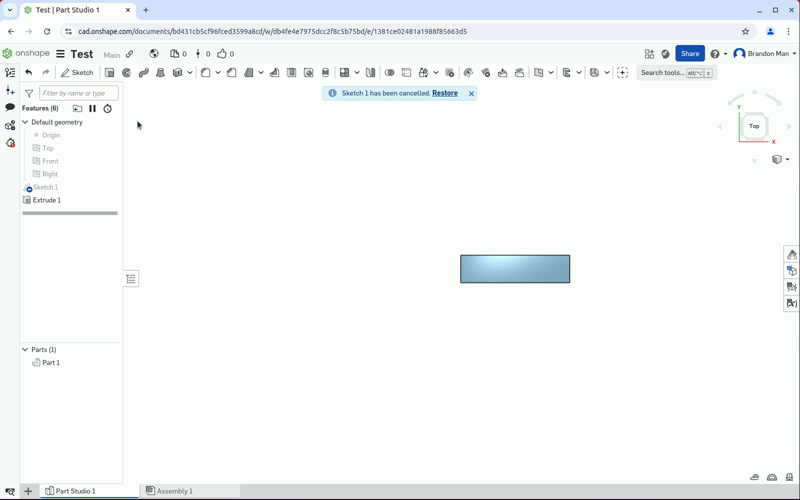
key(shift+h)
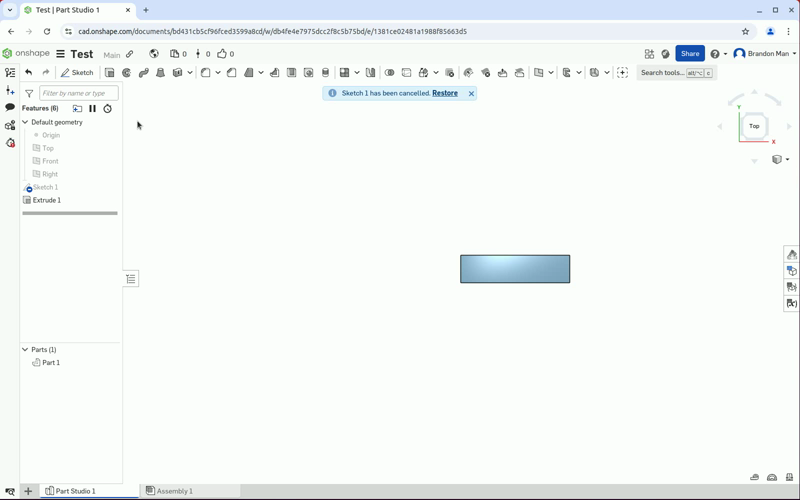
mouse_move(73, 189)
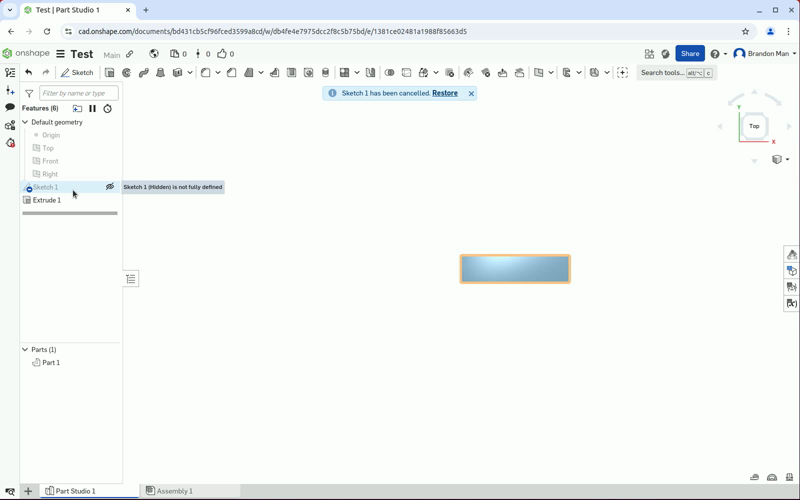
click(73, 189)
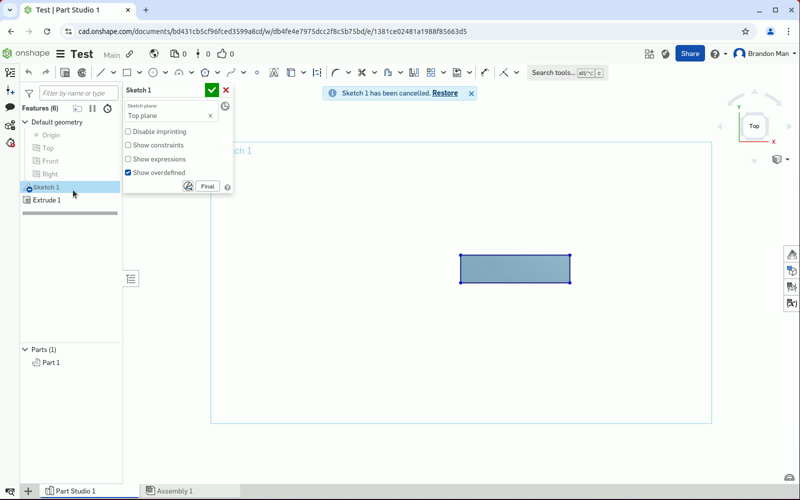
mouse_move(229, 92)
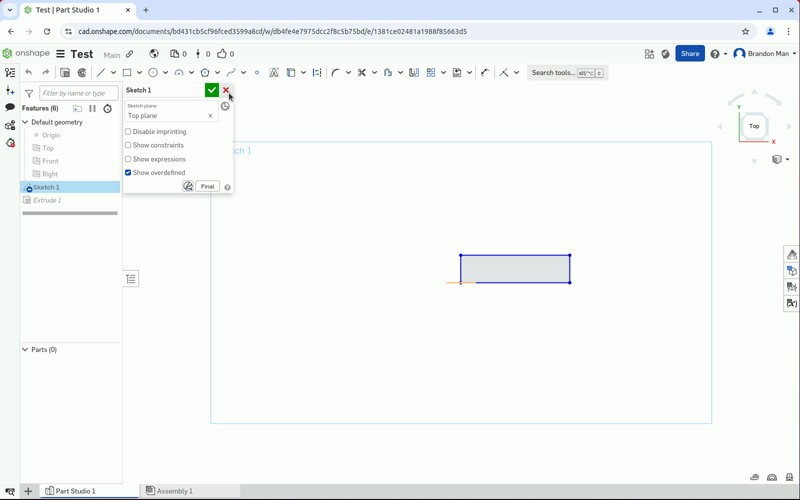
click(229, 92)
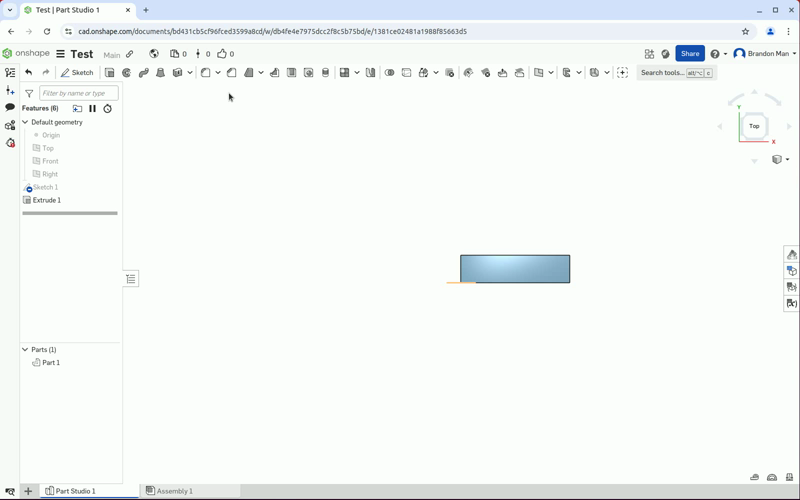
mouse_move(541, 75)
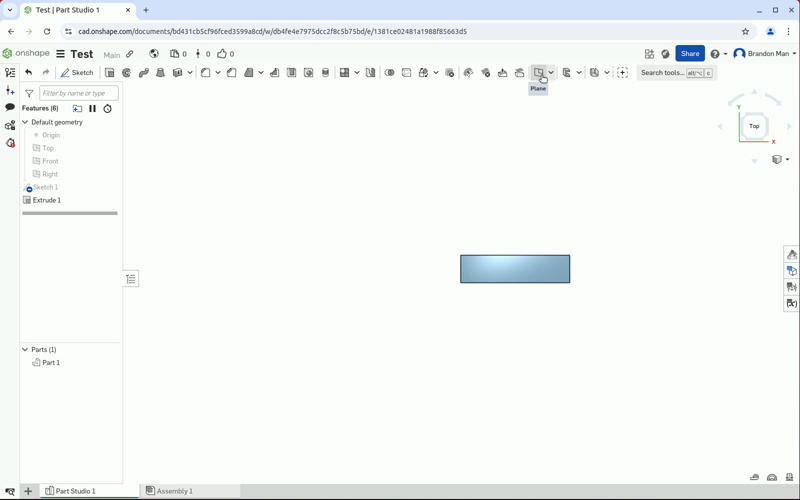
click(541, 75)
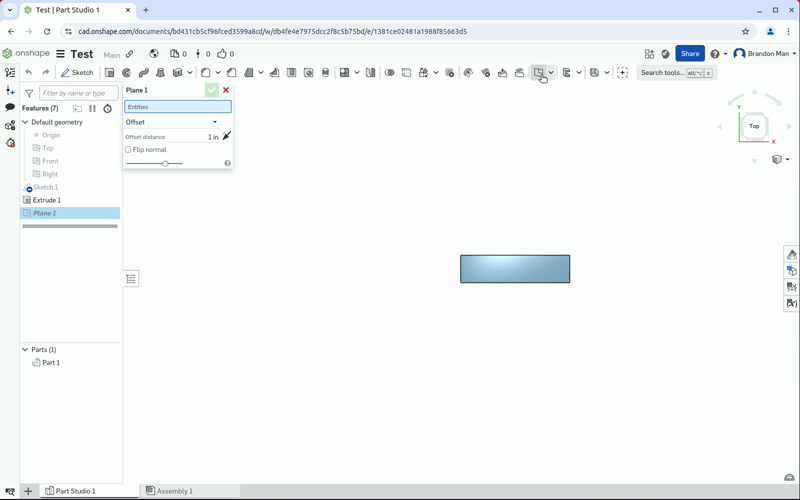
mouse_move(73, 150)
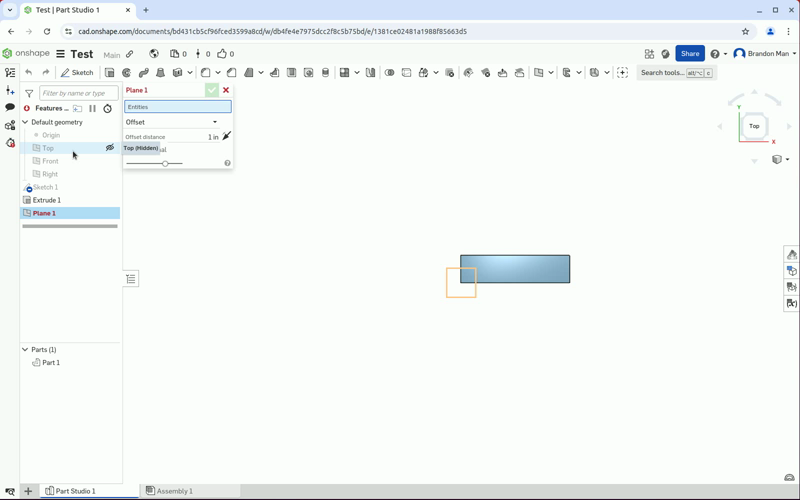
click(73, 150)
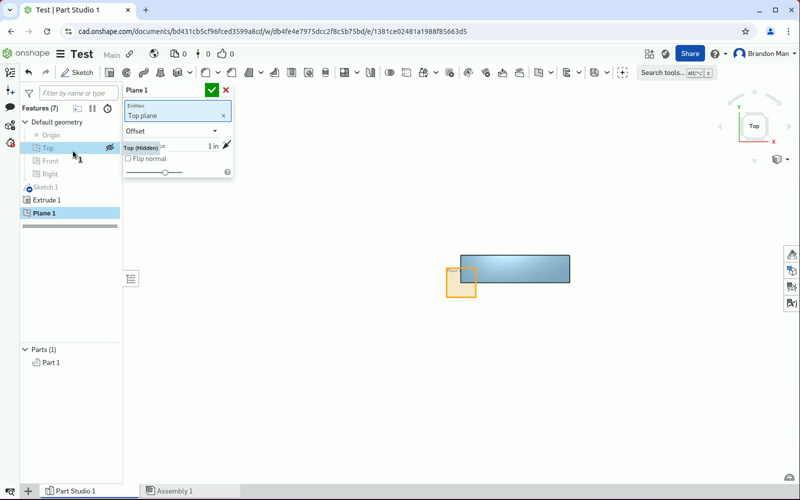
key(tab, 2)
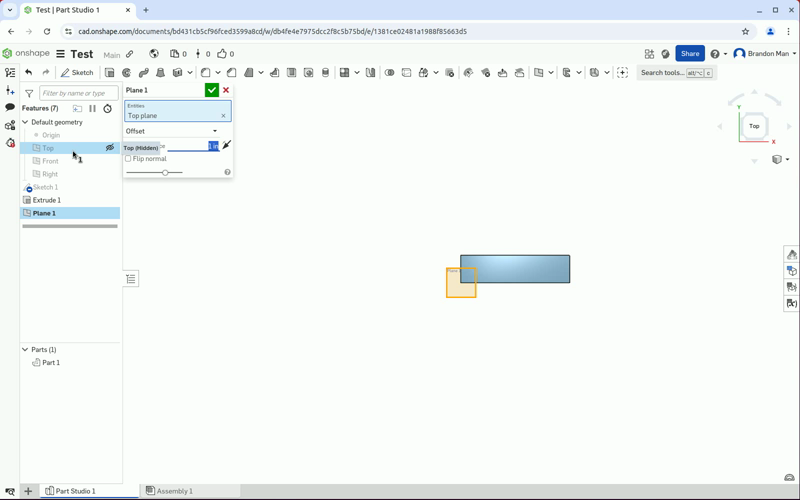
text(1.91)
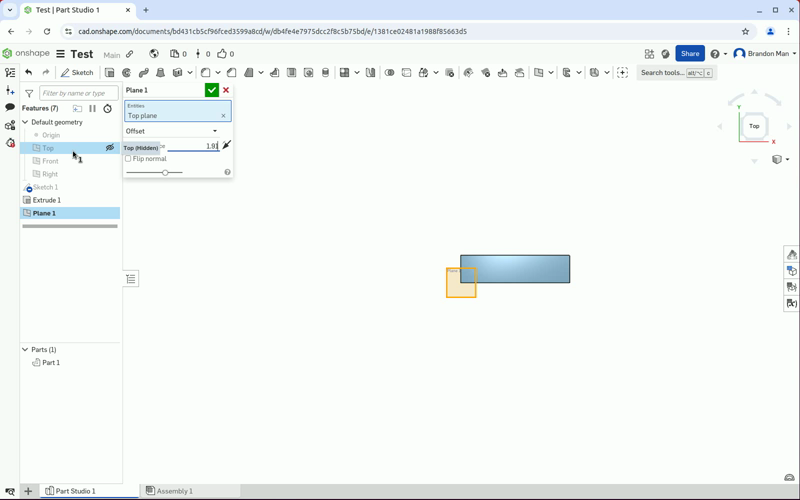
key(enter, 2)
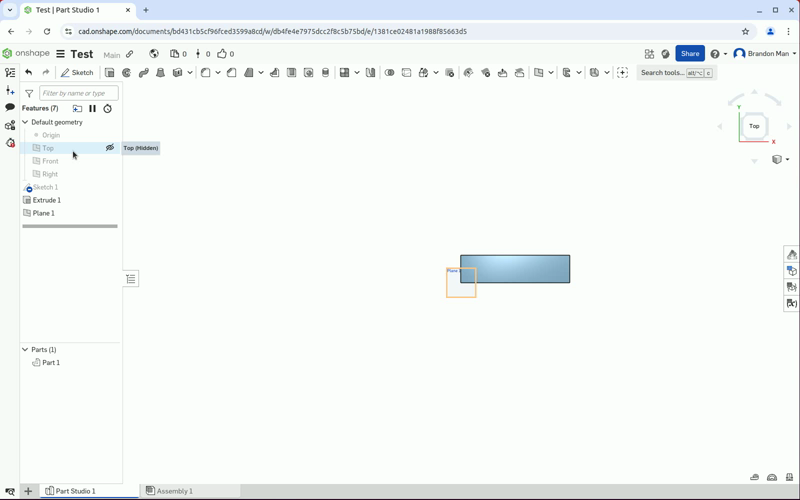
key(shift+s)
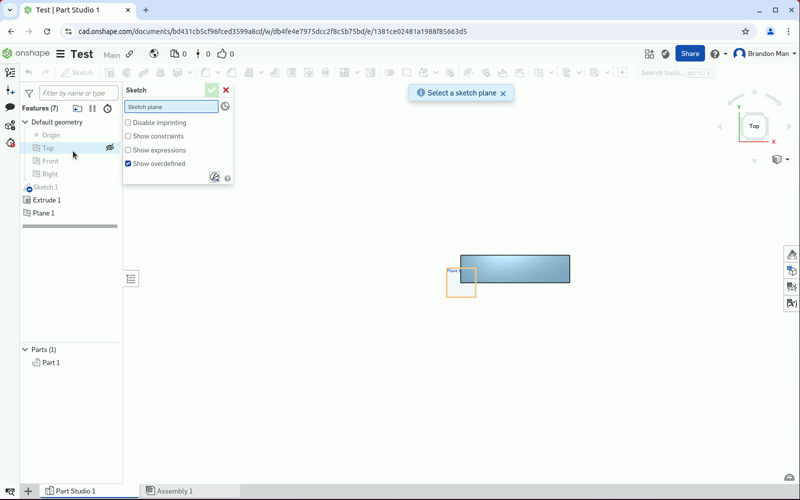
mouse_move(73, 215)
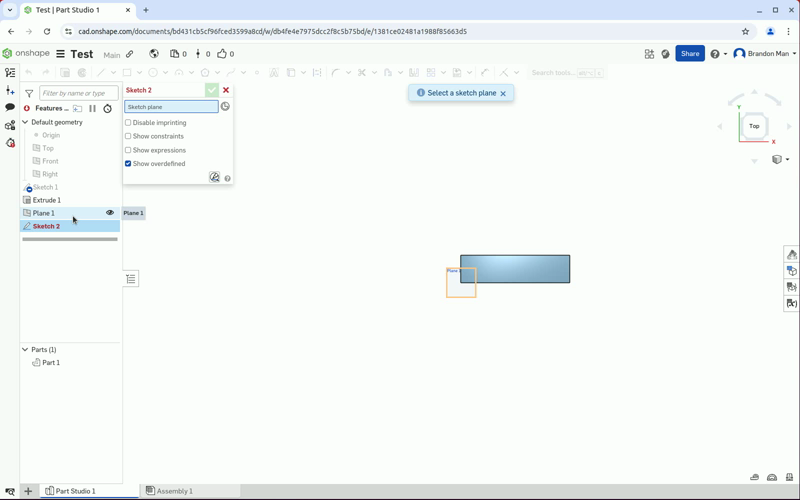
click(73, 215)
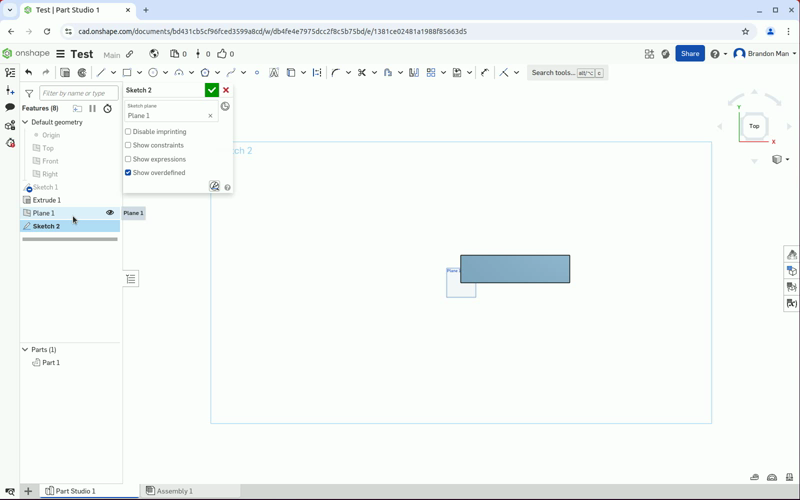
mouse_move(73, 352)
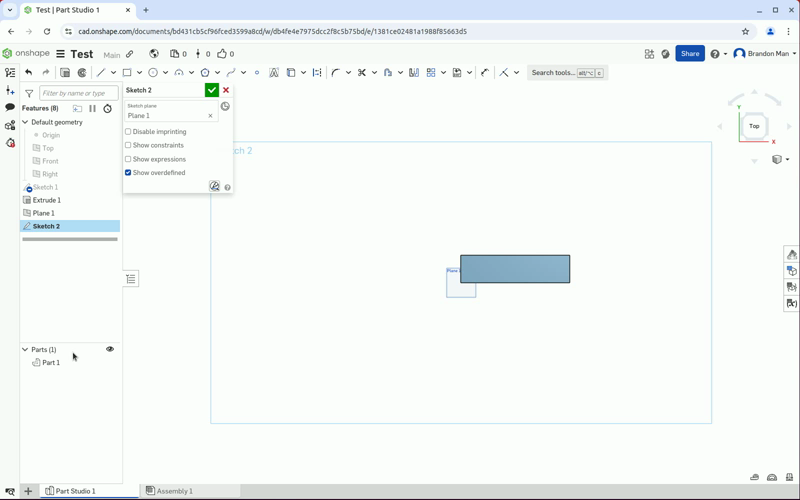
key(y)
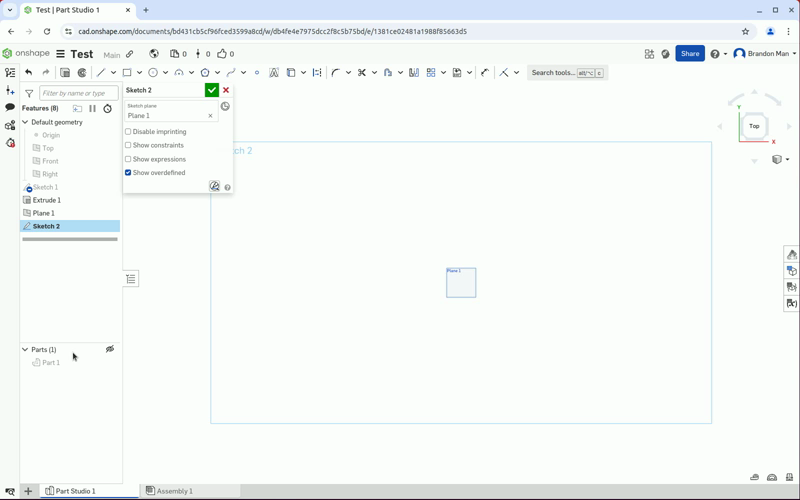
key(l)
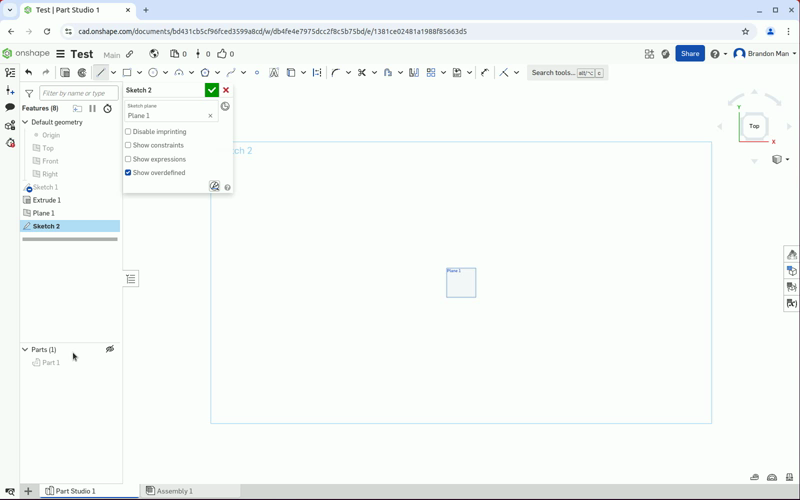
key_down(shift)
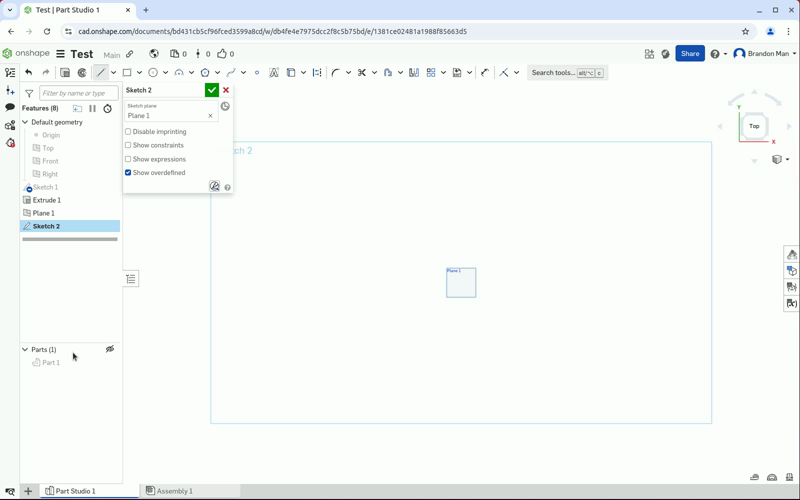
mouse_move(460, 282)
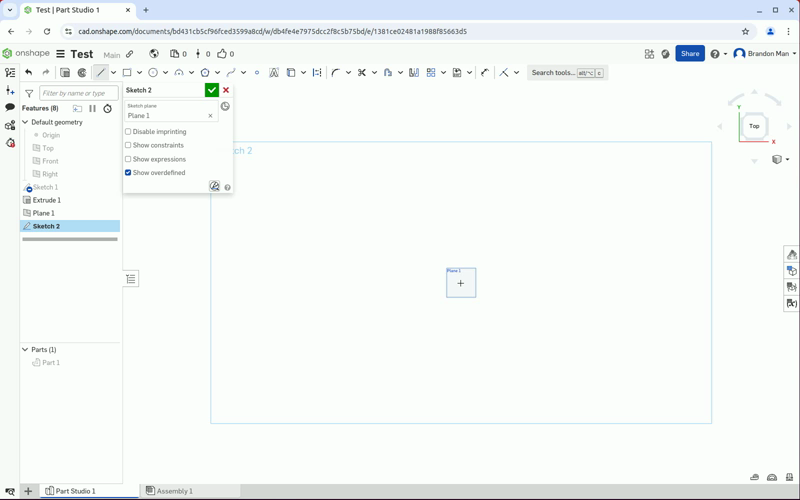
click(460, 282)
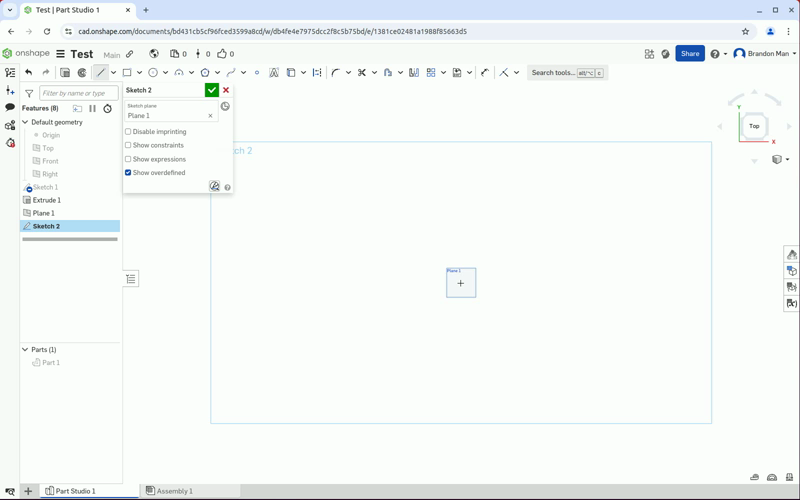
key_up(shift)
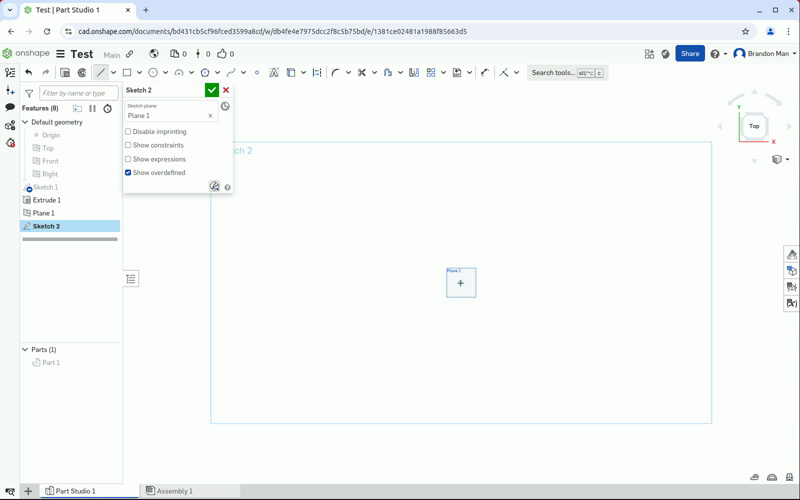
key_down(shift)
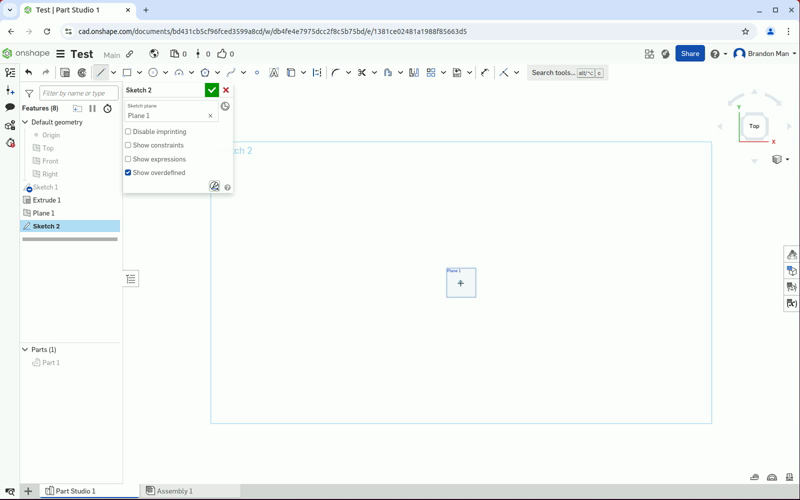
mouse_move(569, 282)
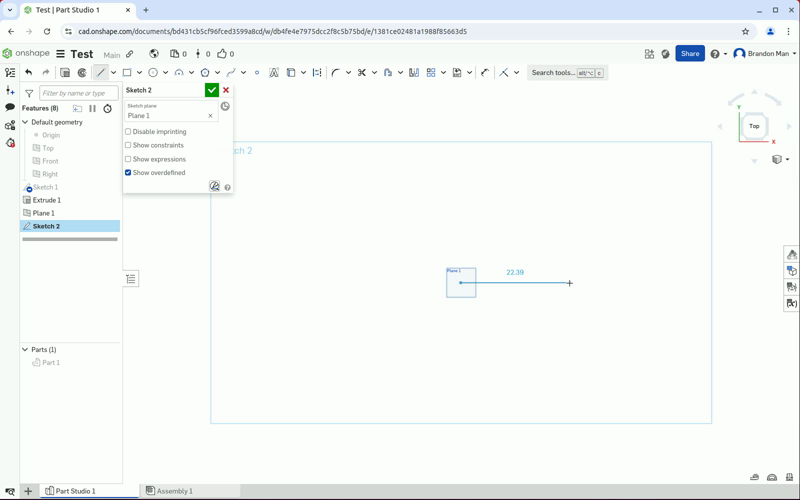
click(569, 282)
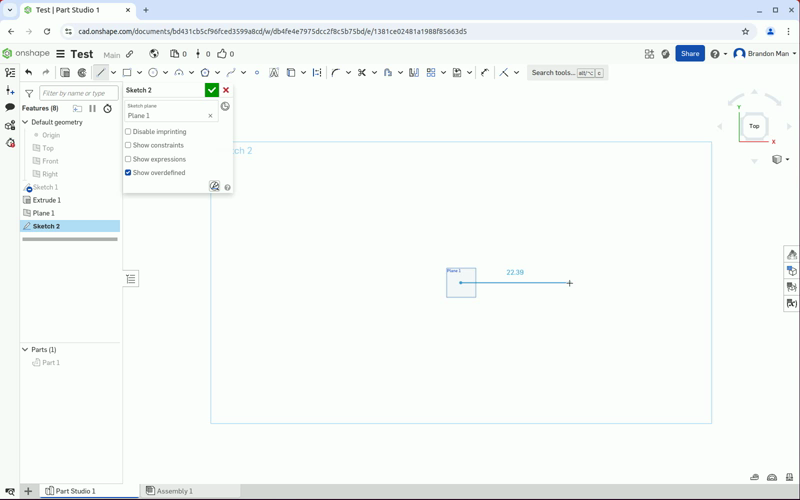
key_up(shift)
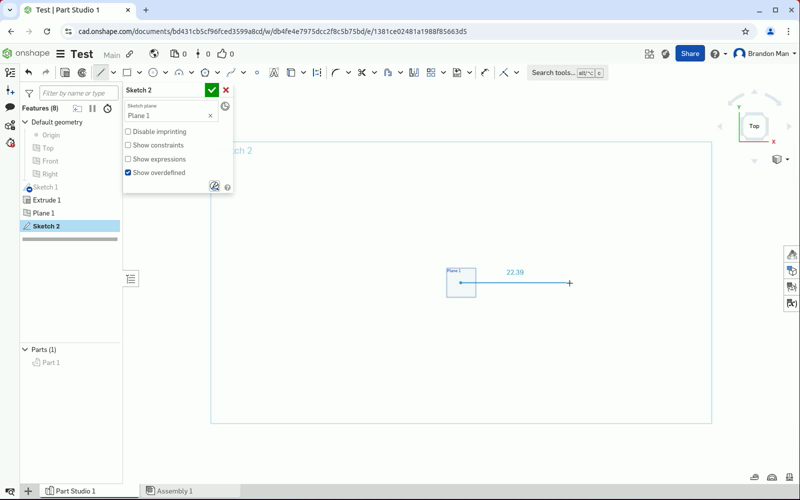
key_down(shift)
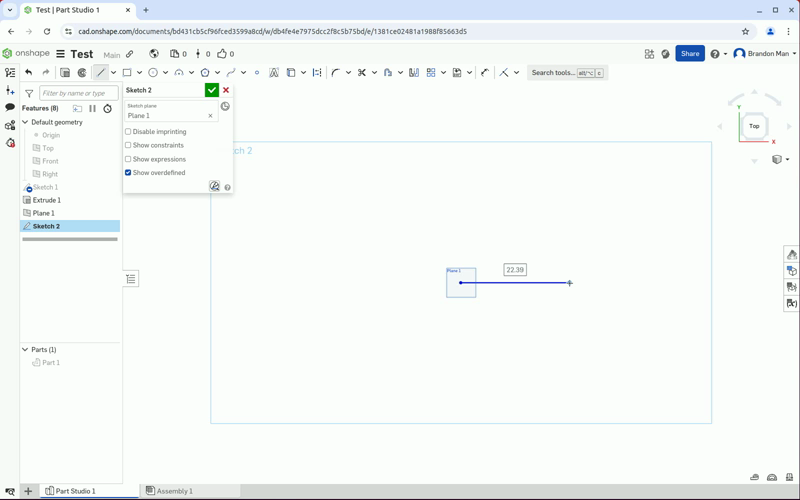
mouse_move(589, 282)
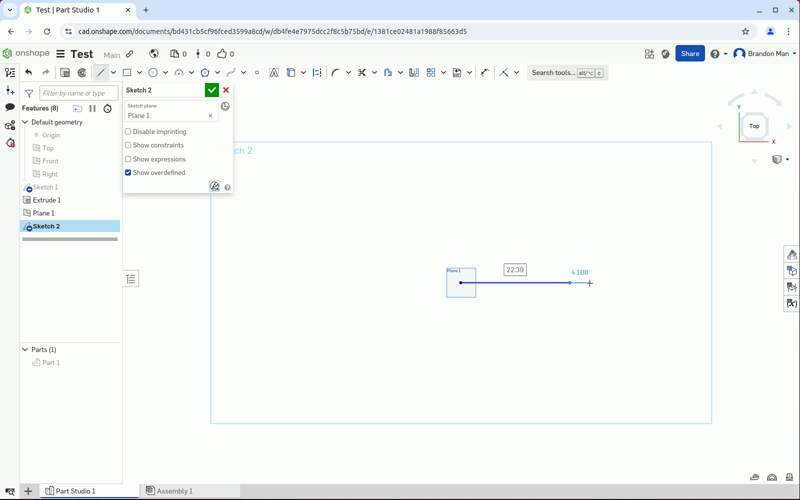
mouse_move(569, 273)
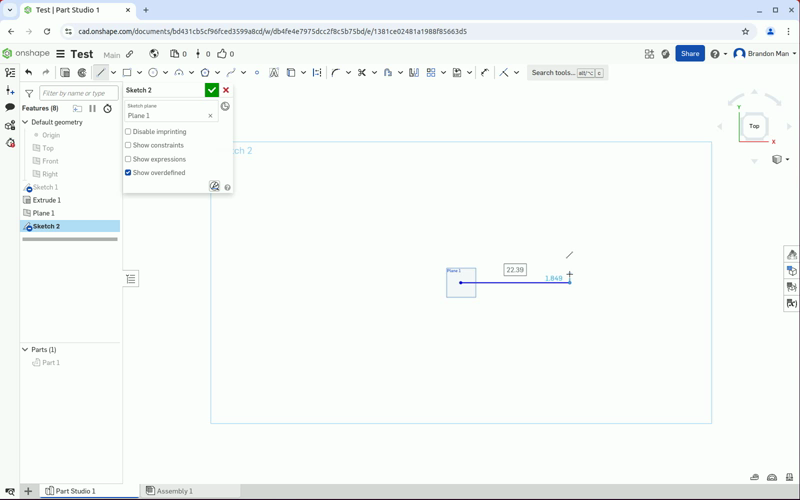
click(569, 273)
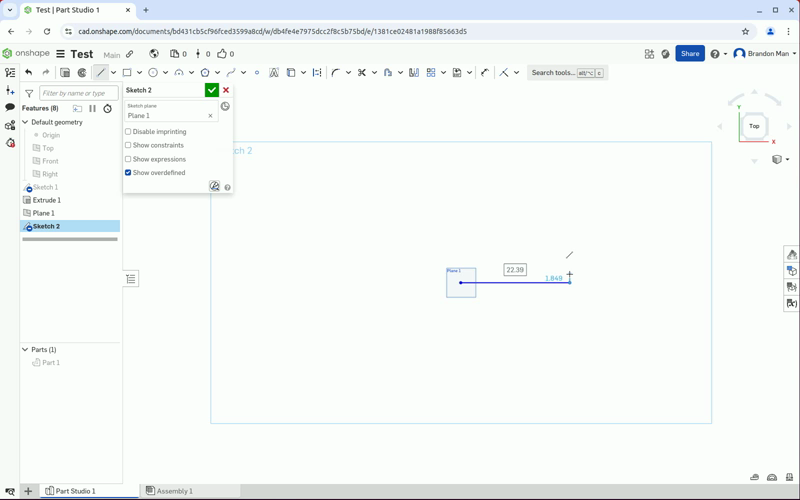
key_up(shift)
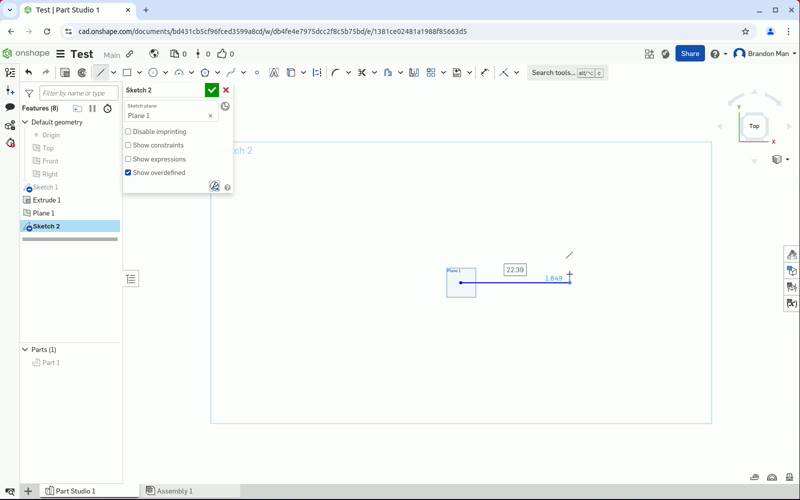
key_down(shift)
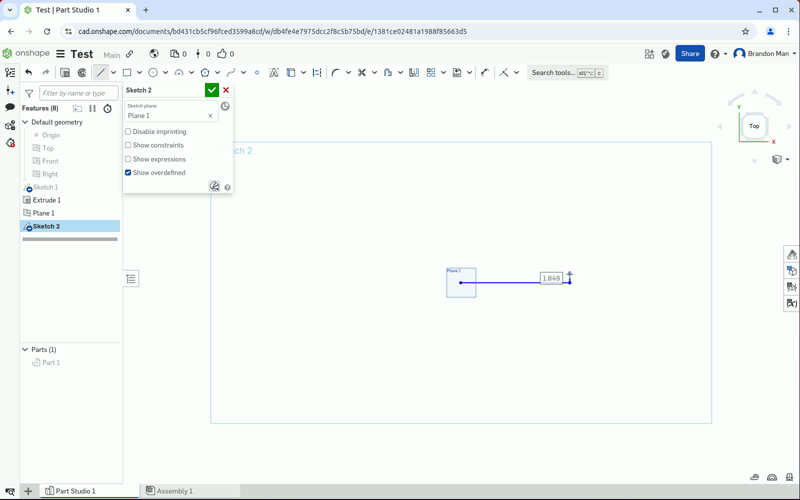
mouse_move(460, 273)
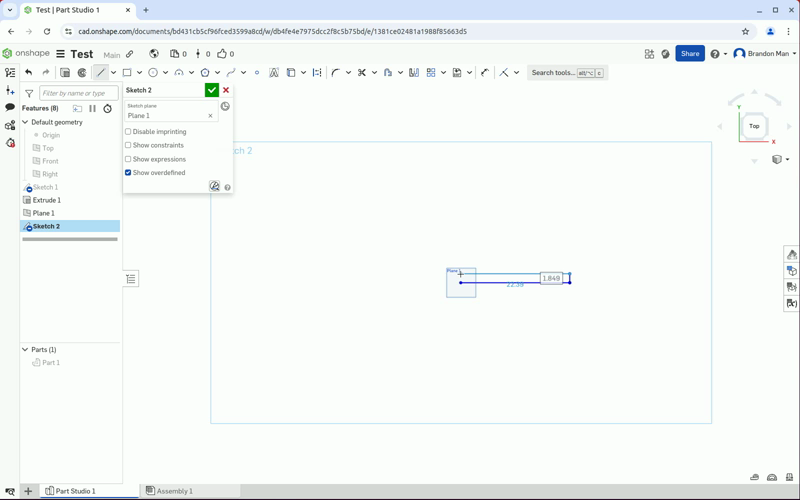
click(460, 273)
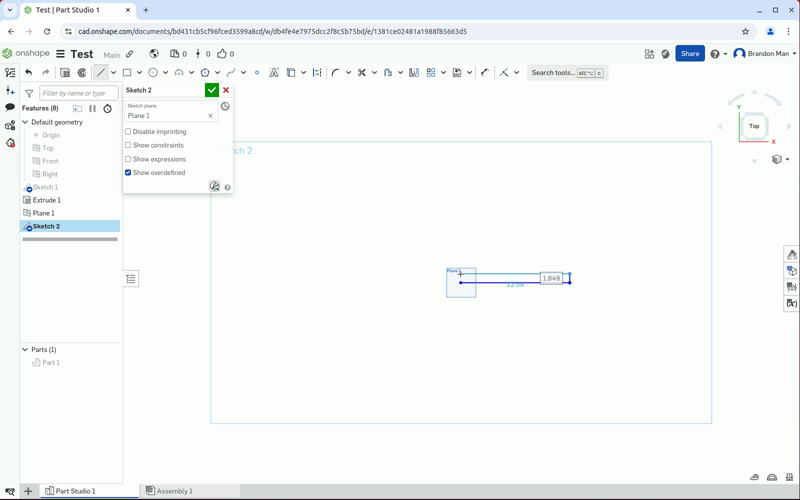
key_up(shift)
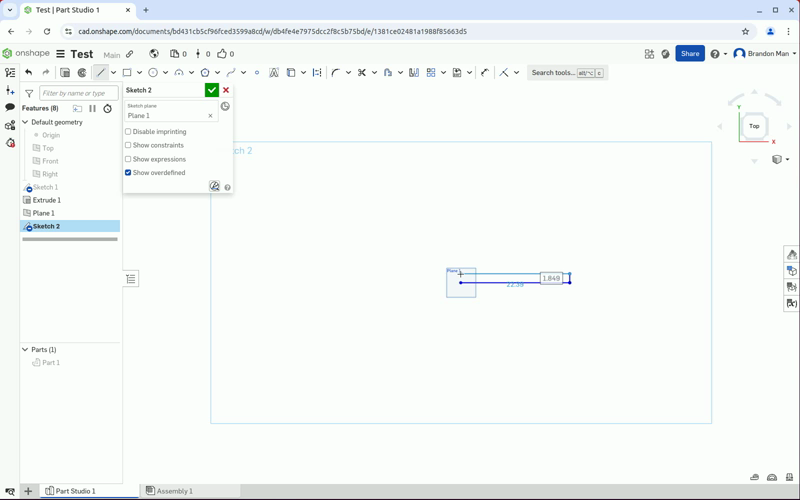
mouse_move(490, 273)
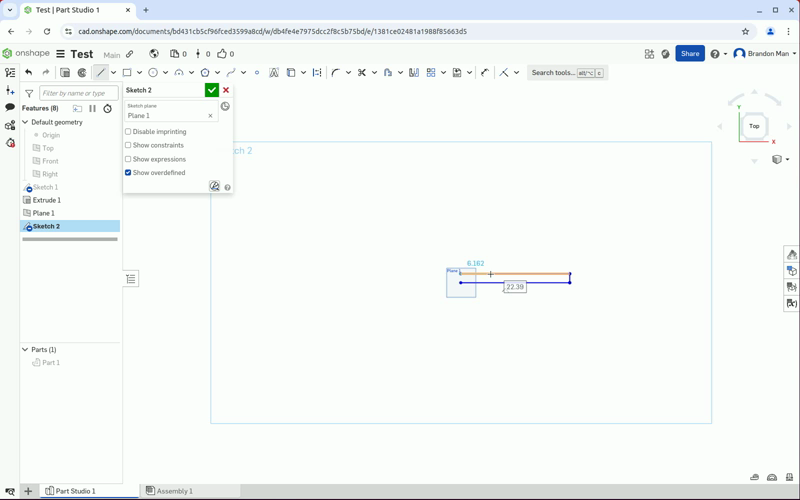
key_down(shift)
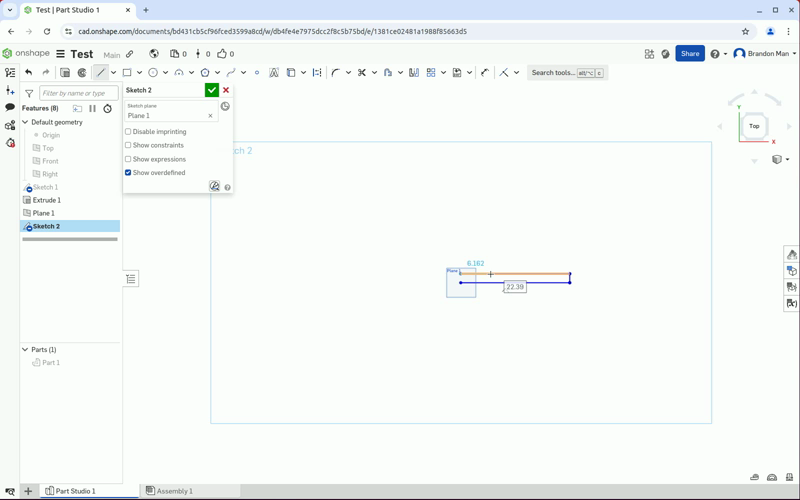
mouse_move(460, 282)
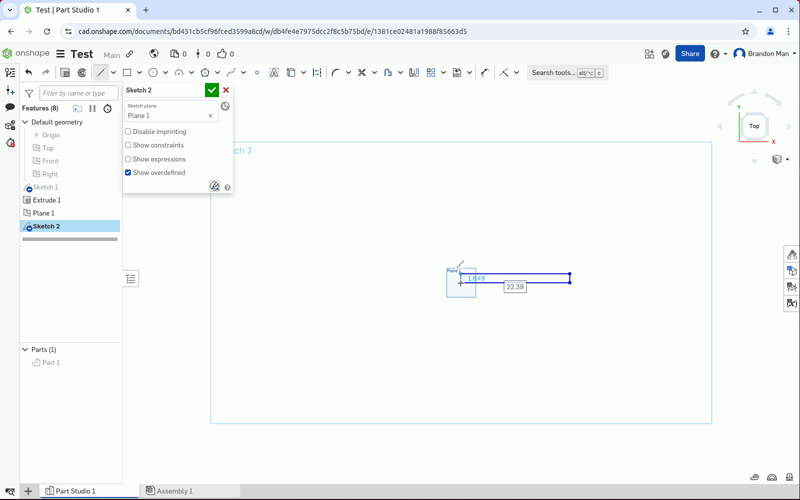
key_up(shift)
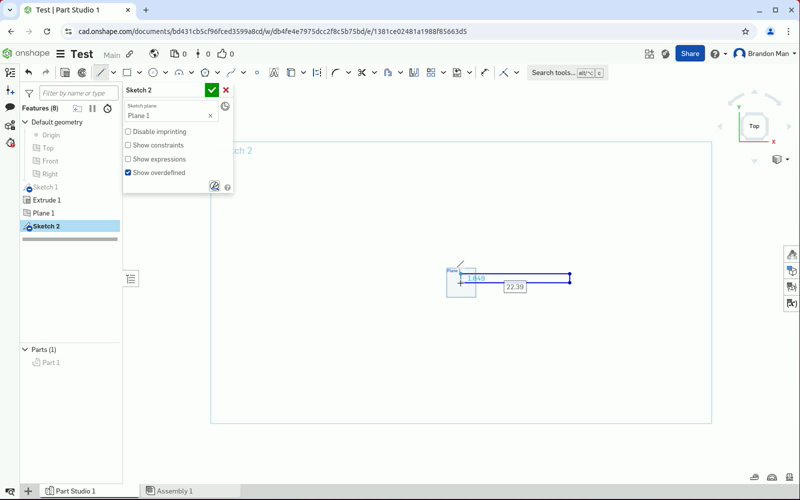
click(460, 282)
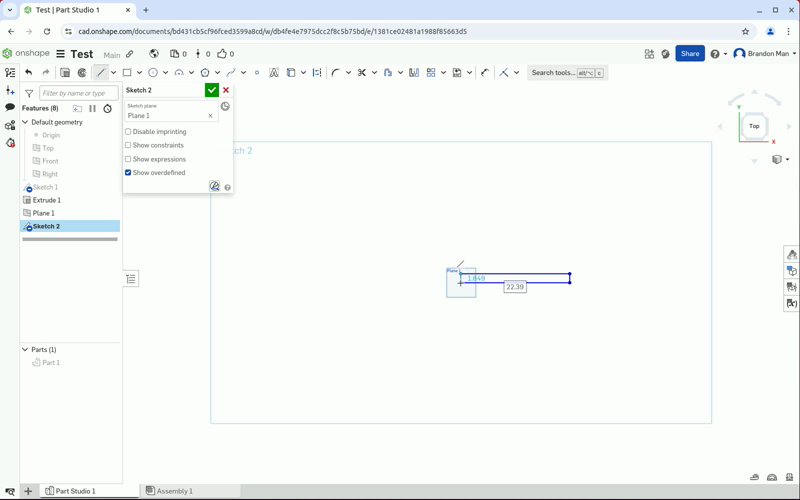
key(esc)
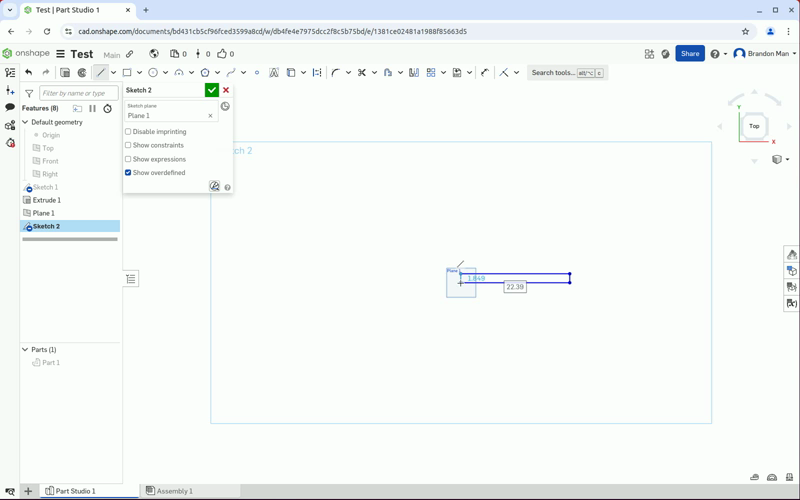
mouse_move(559, 281)
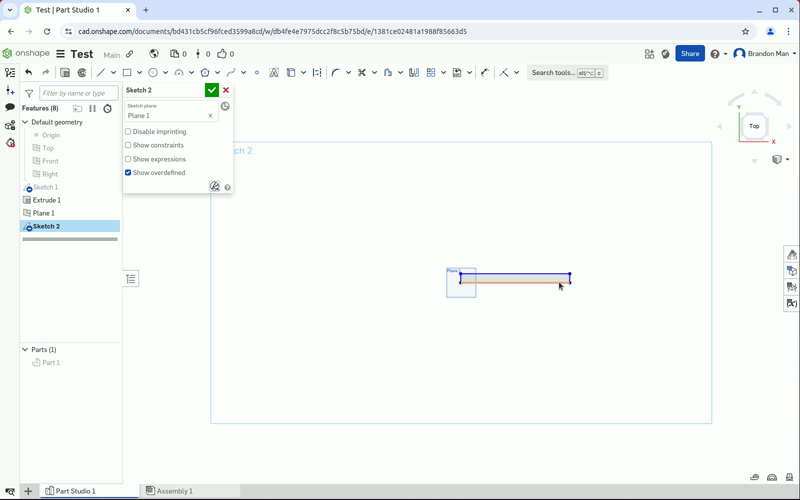
scroll(6)
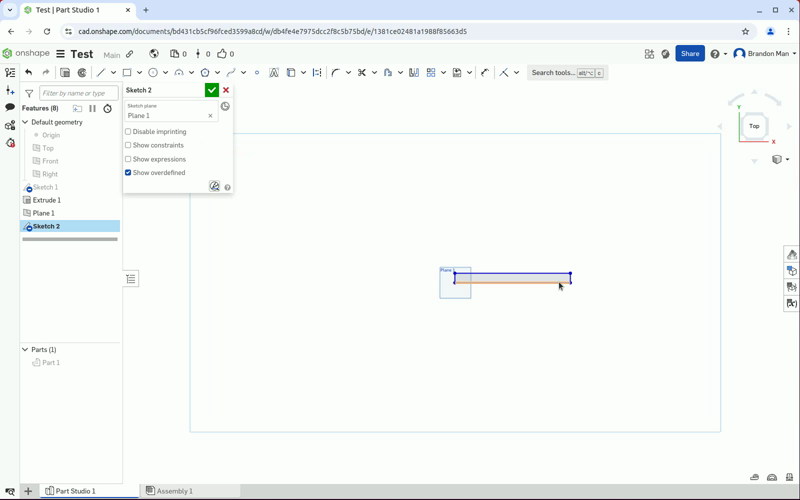
scroll(6)
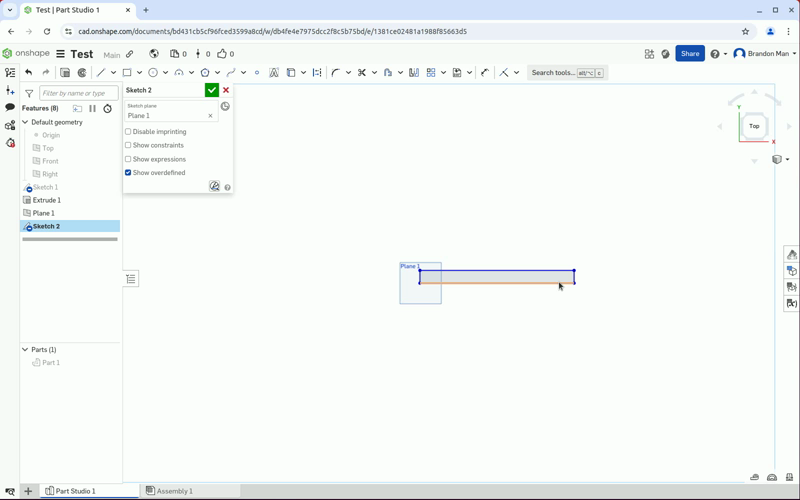
scroll(6)
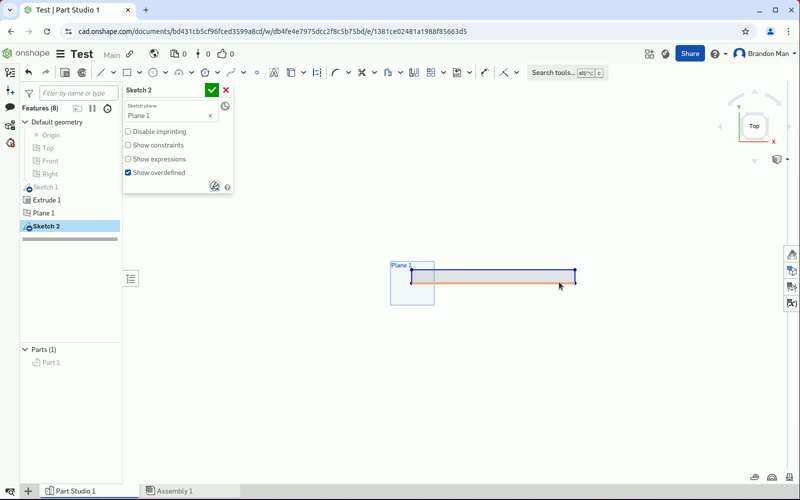
scroll(6)
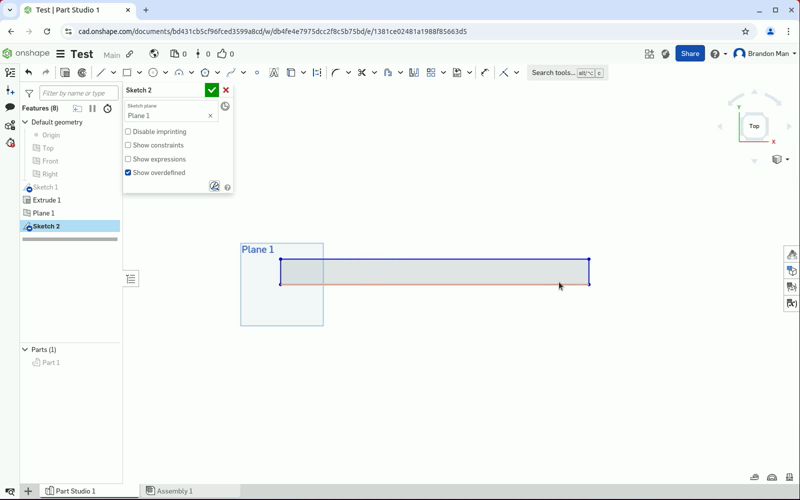
scroll(6)
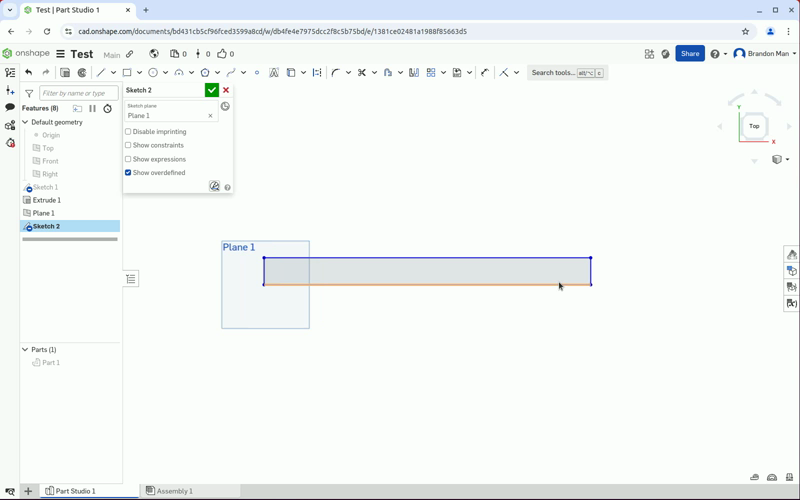
scroll(6)
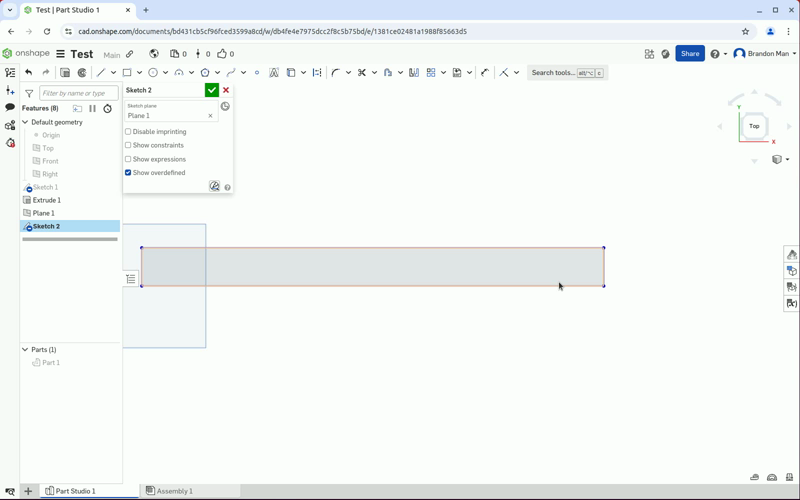
scroll(6)
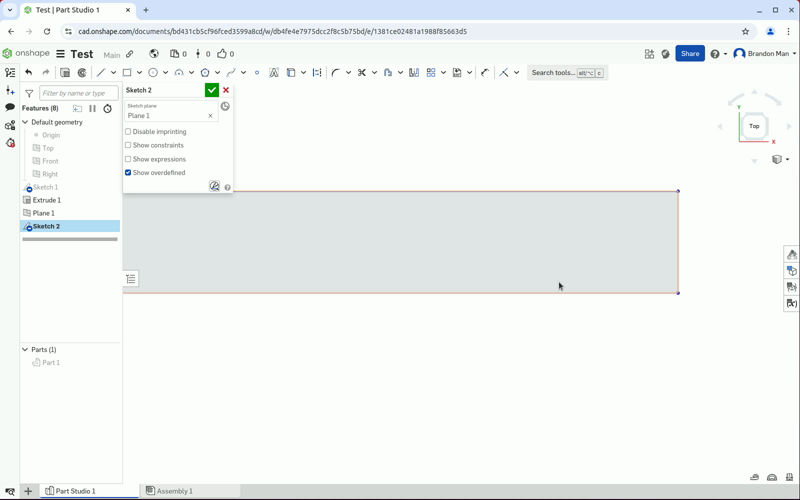
click(559, 281)
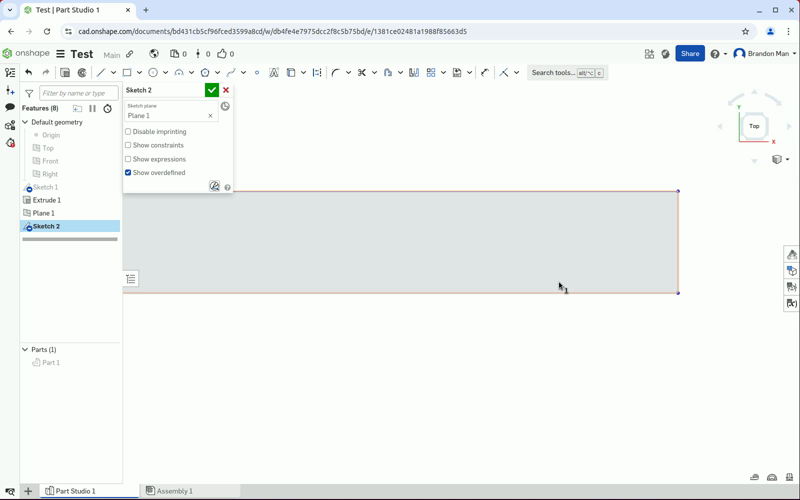
scroll(-6)
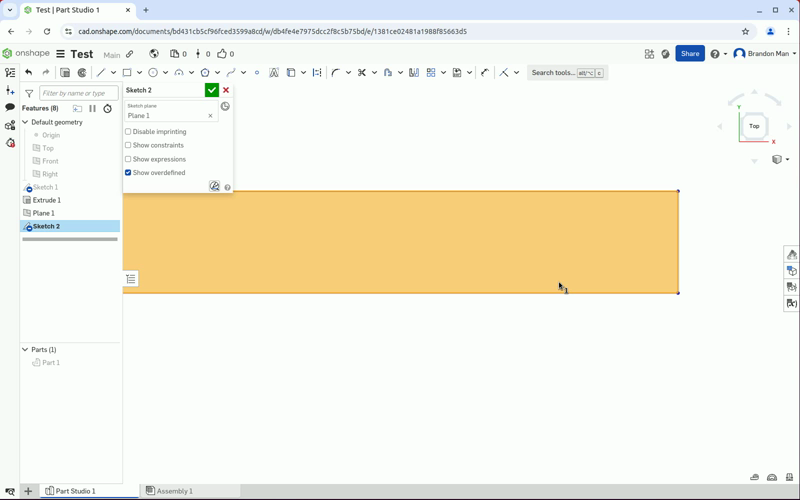
scroll(-6)
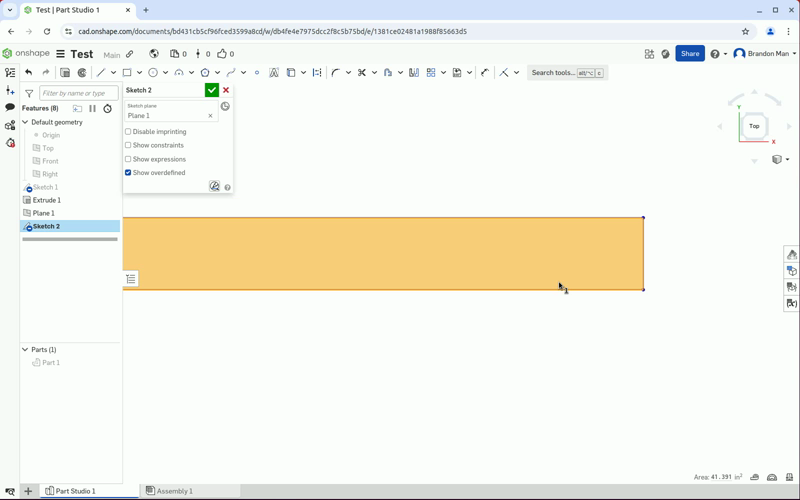
scroll(-6)
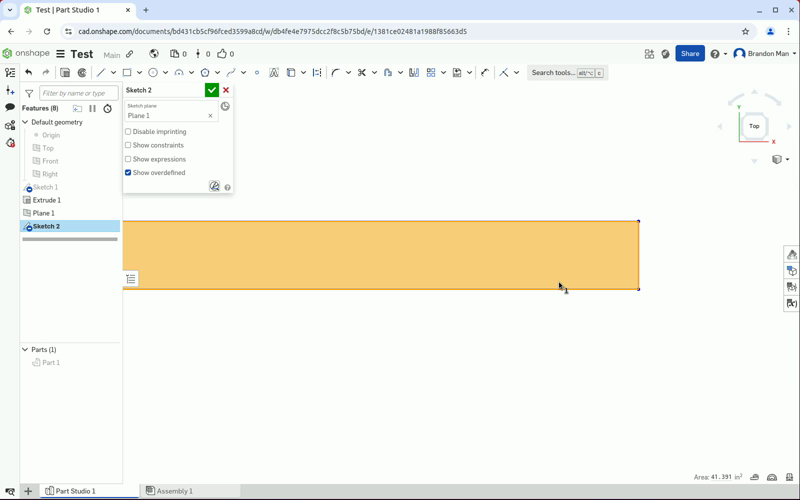
scroll(-6)
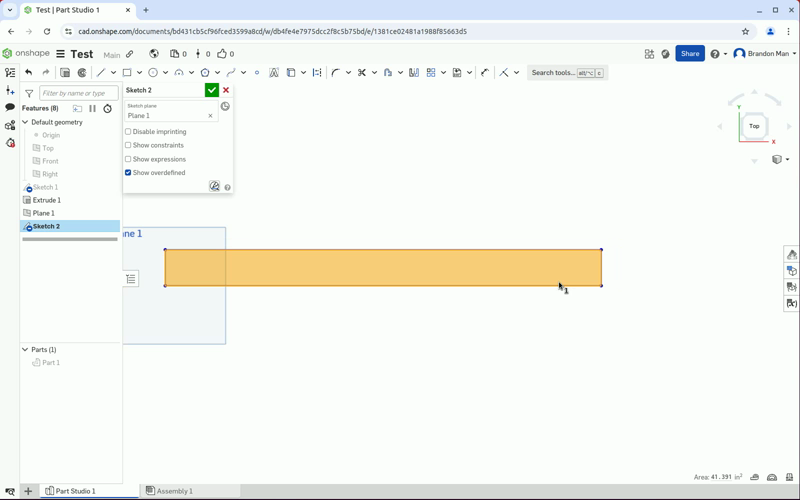
scroll(-6)
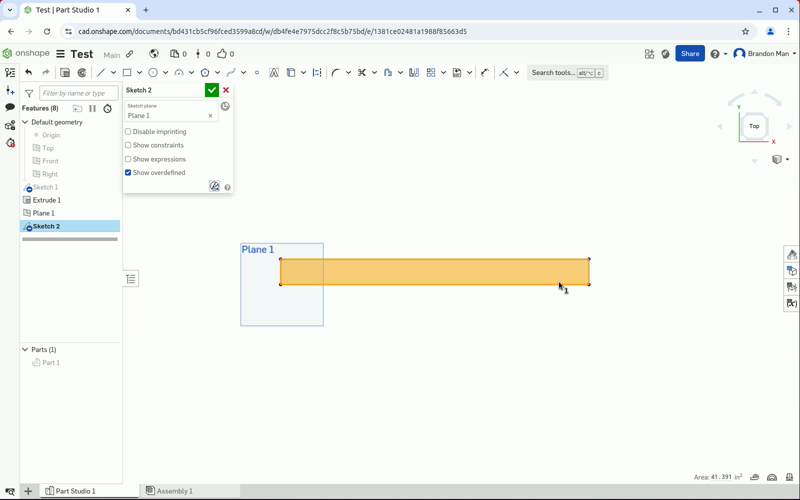
scroll(-6)
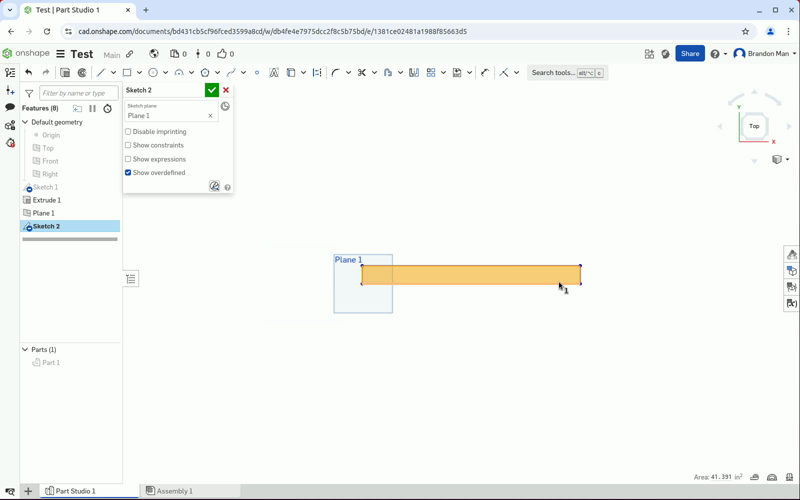
scroll(-6)
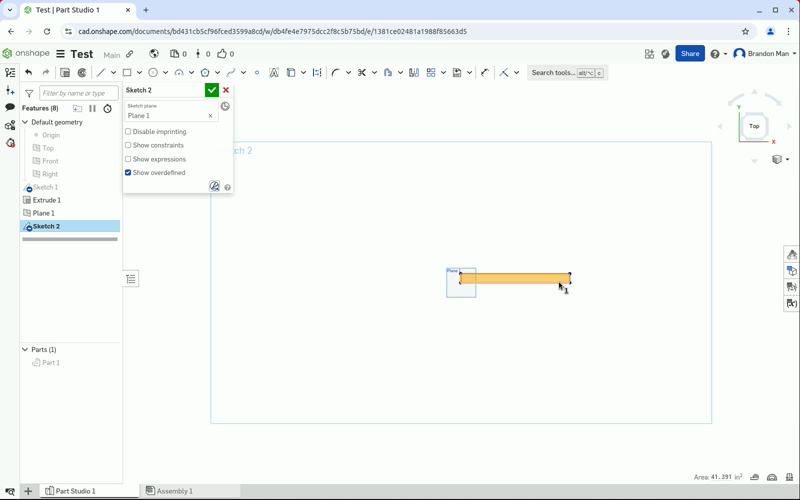
mouse_move(73, 352)
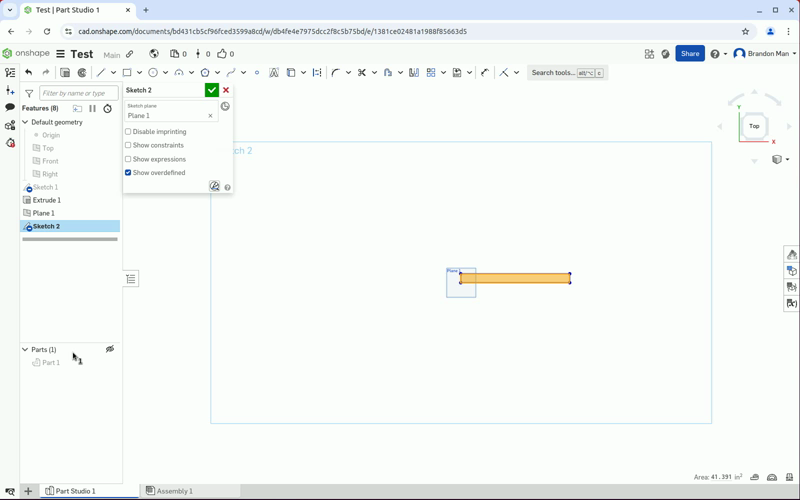
key(shift+y)
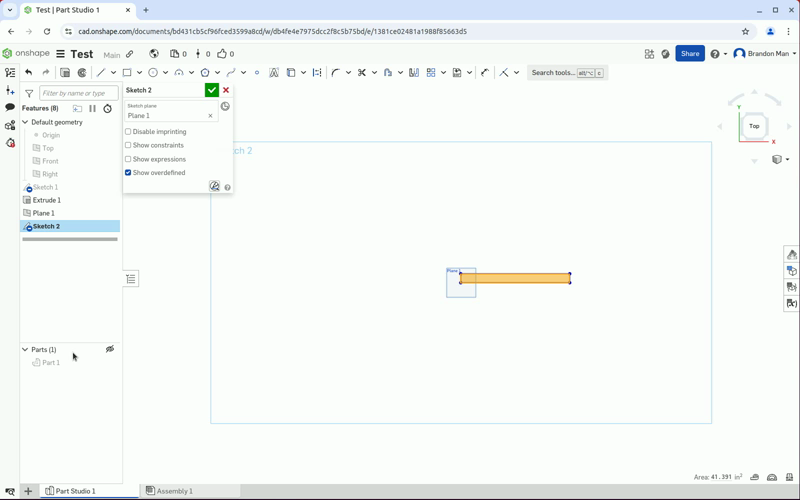
key(shift+e)
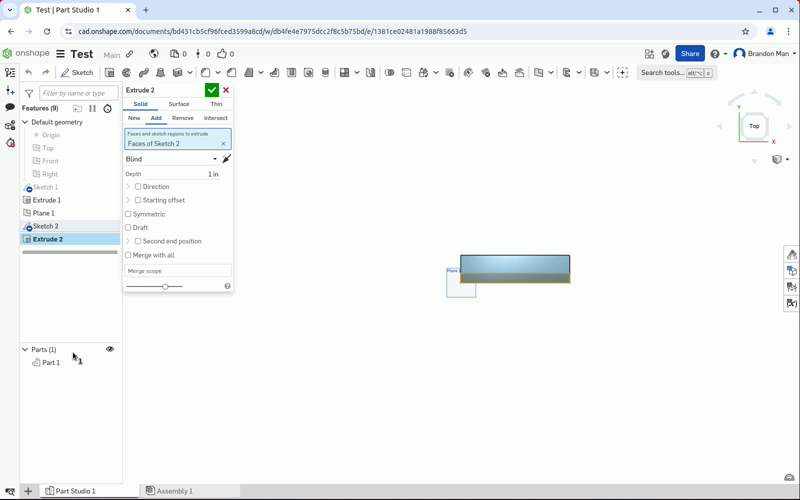
mouse_move(143, 106)
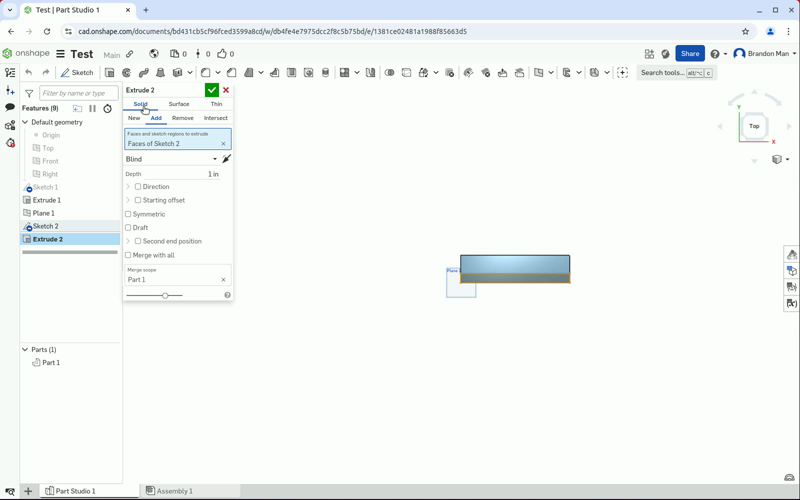
click(143, 106)
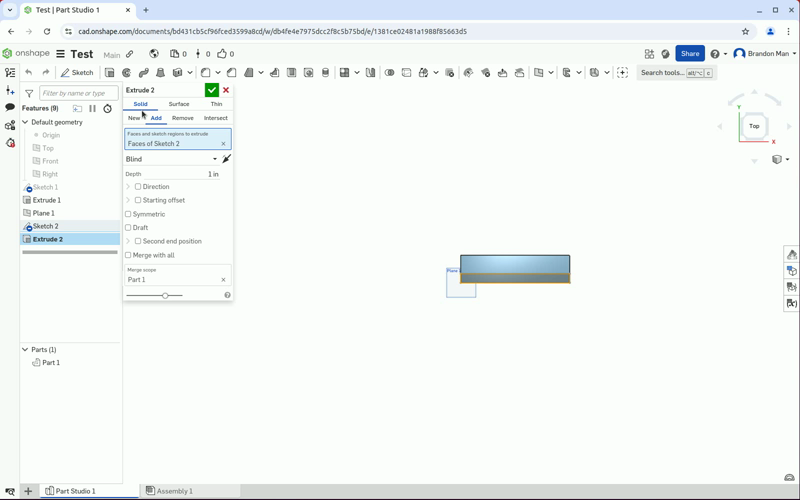
mouse_move(137, 120)
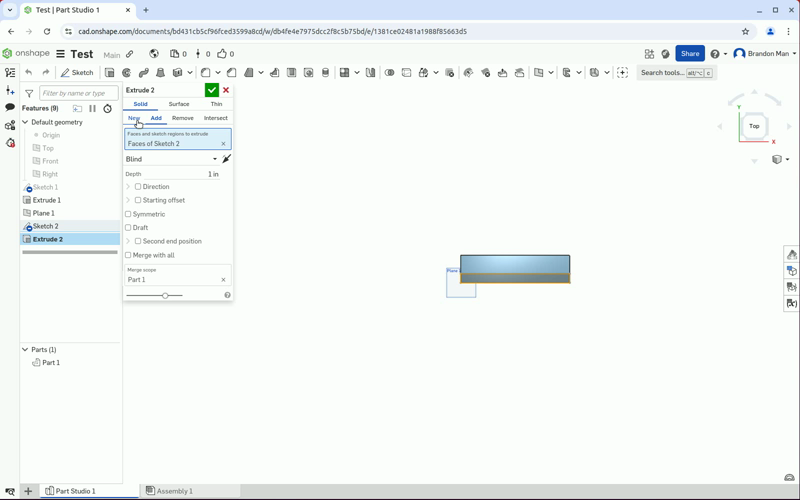
click(137, 120)
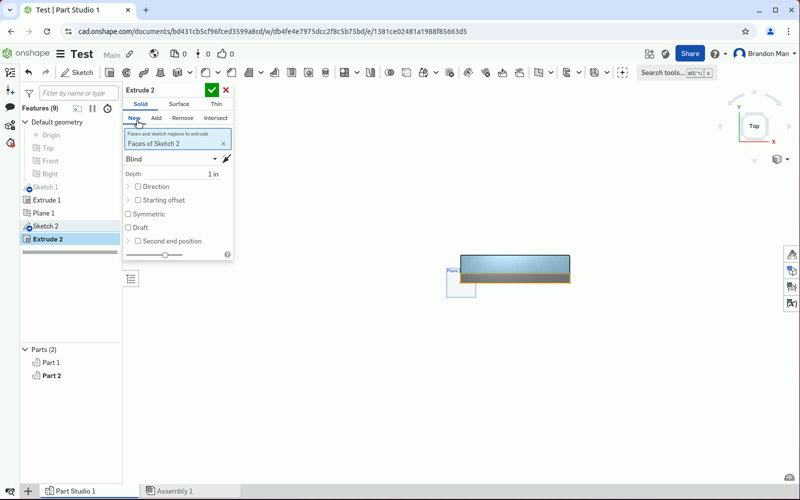
key(tab, 4)
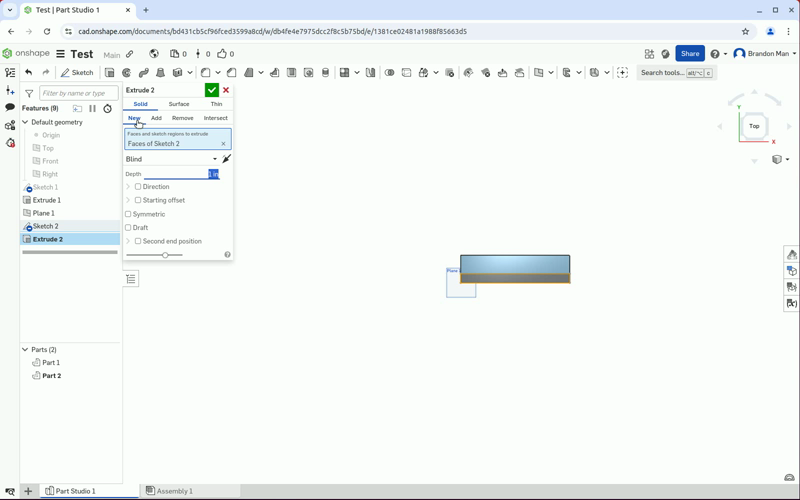
text(3.611)
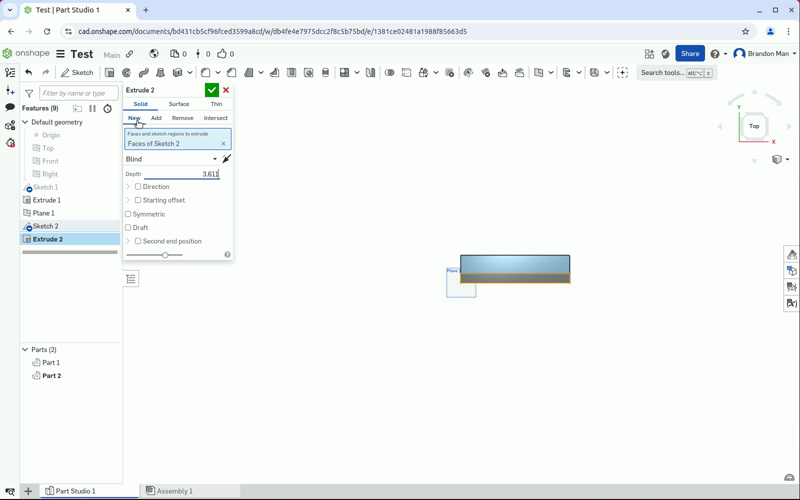
key(enter)
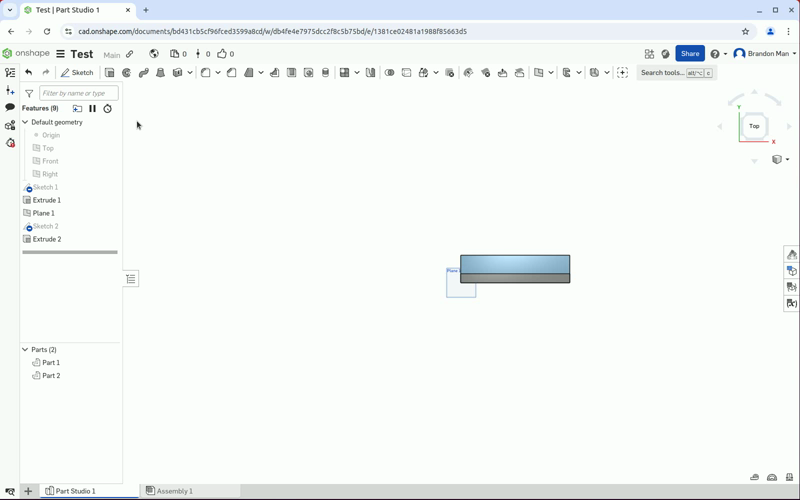
key(shift+h)
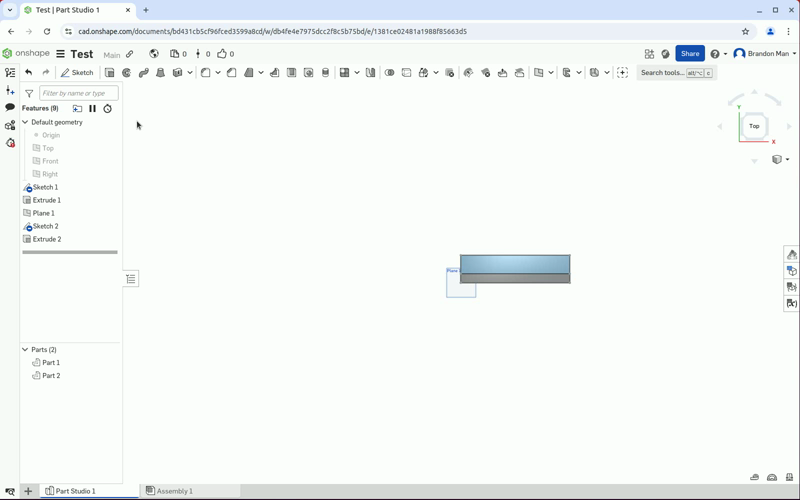
key(shift+h)
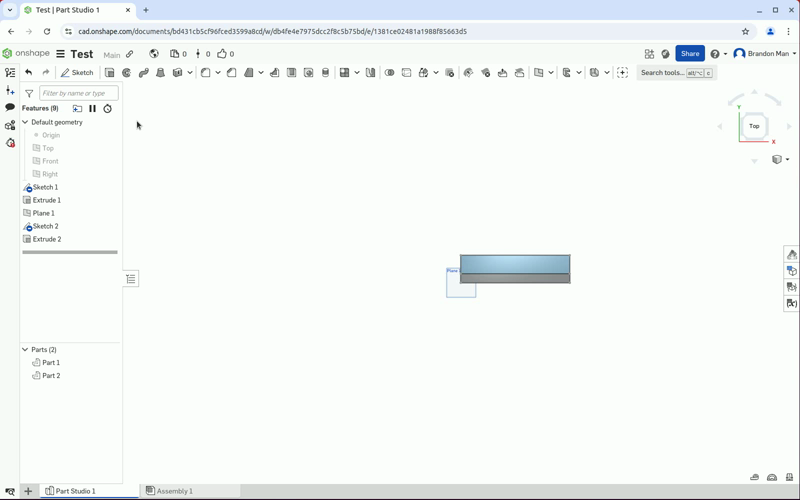
key(shift+7)
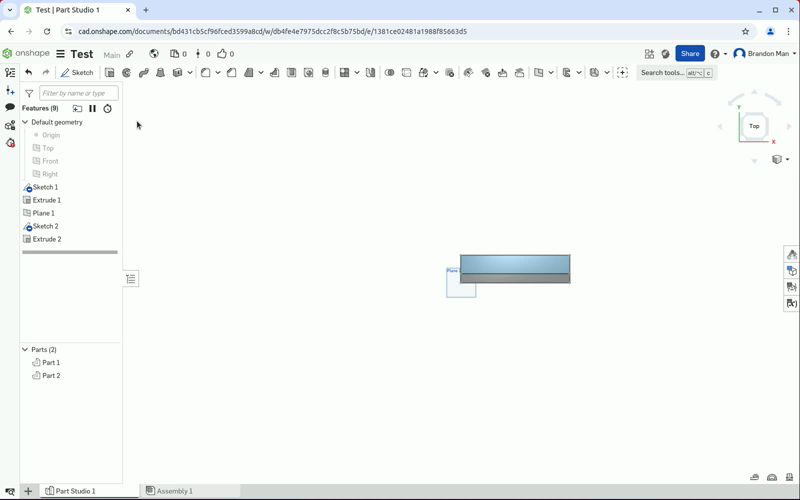
key(up, 3)
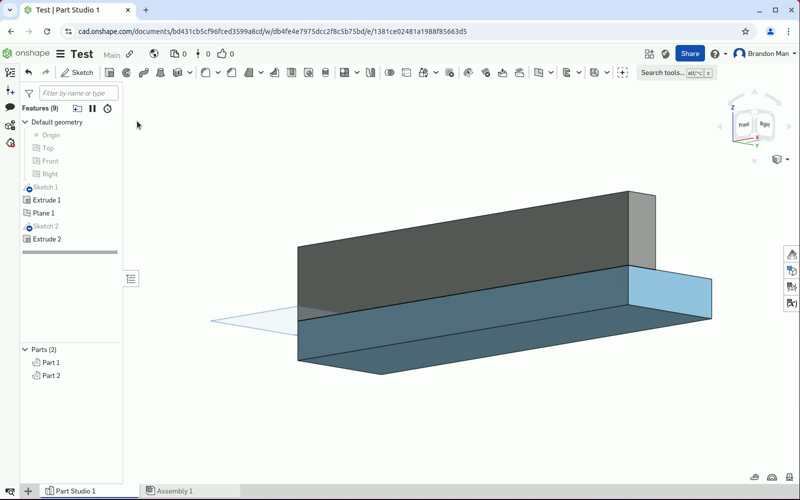
key(left, 3)
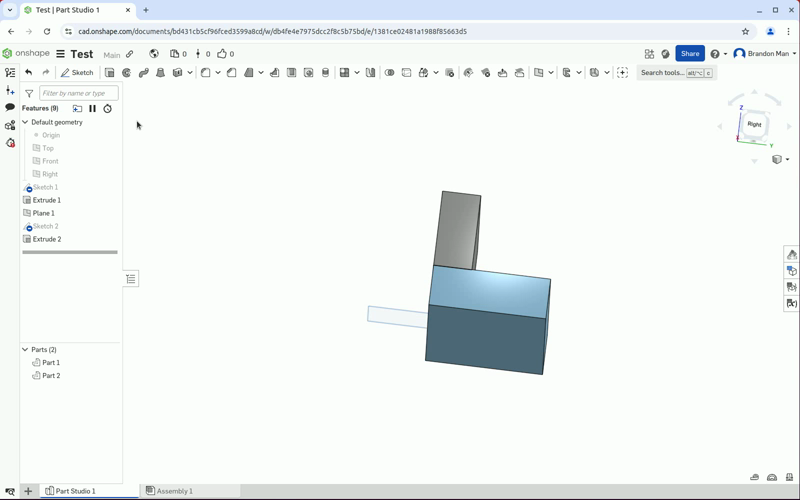
key(right, 3)
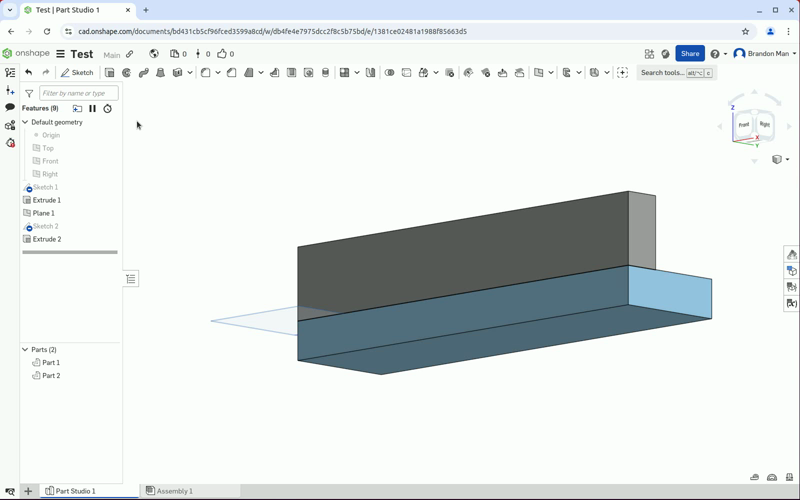
key(down, 3)
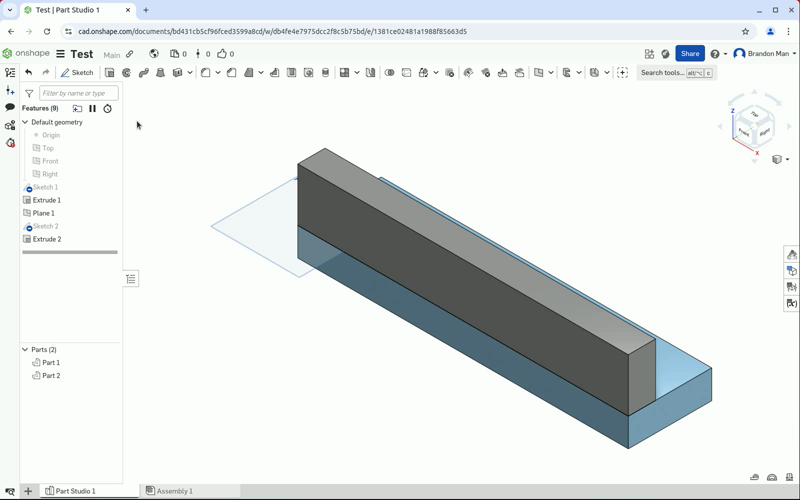
mouse_move(73, 189)
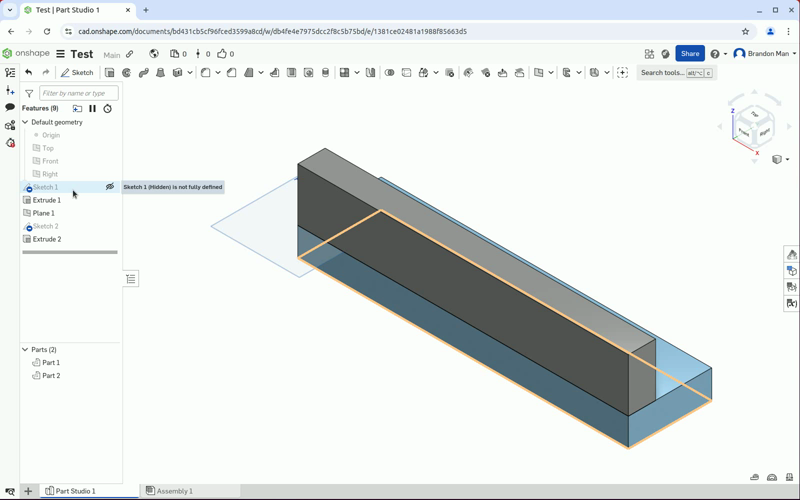
click(73, 189)